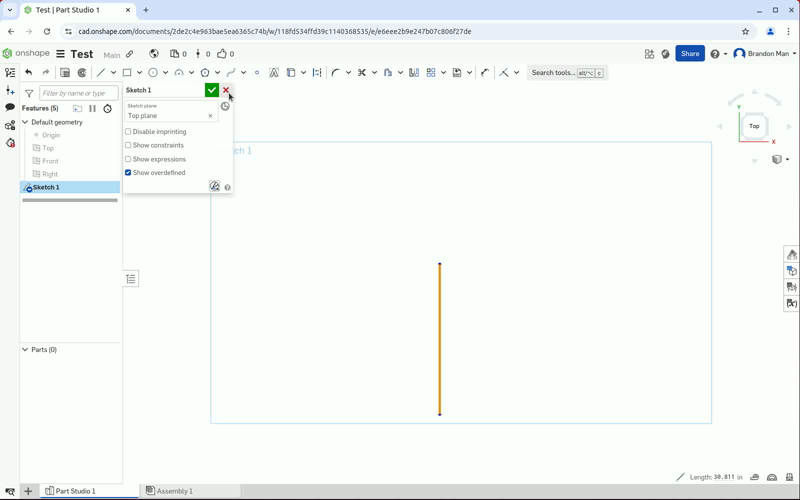
key(shift+h)
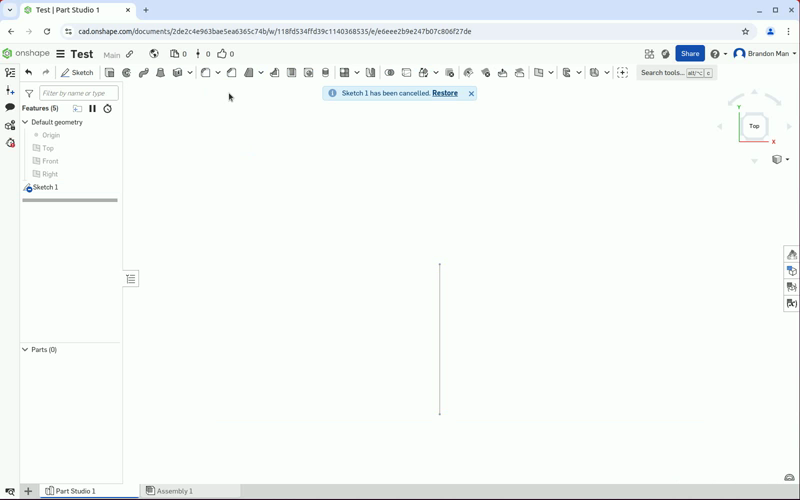
key(shift+s)
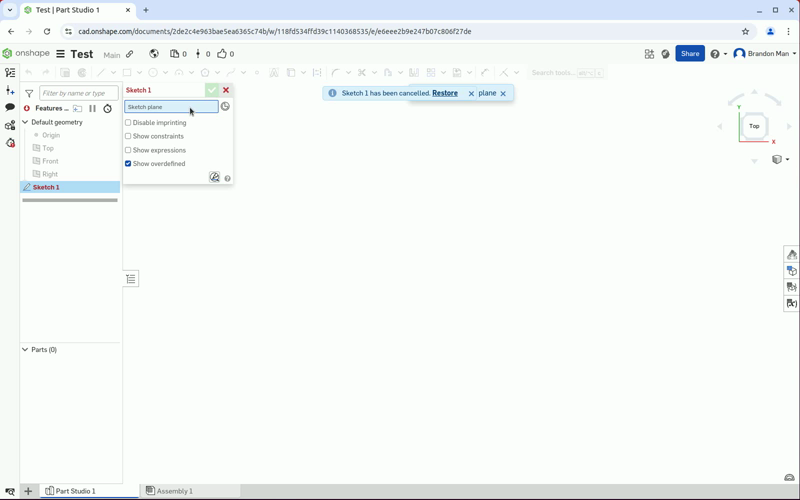
mouse_move(73, 150)
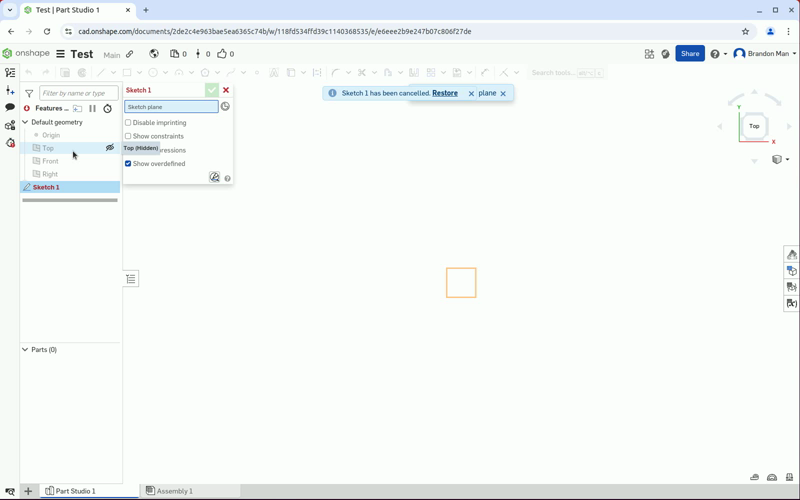
click(73, 150)
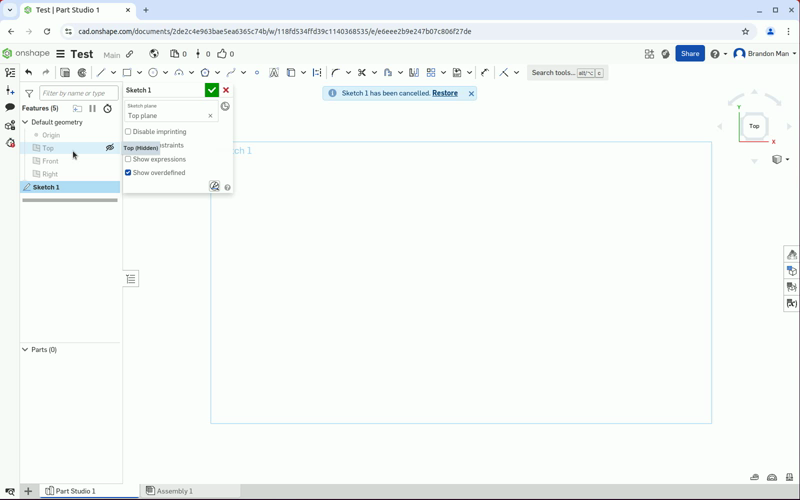
mouse_move(73, 352)
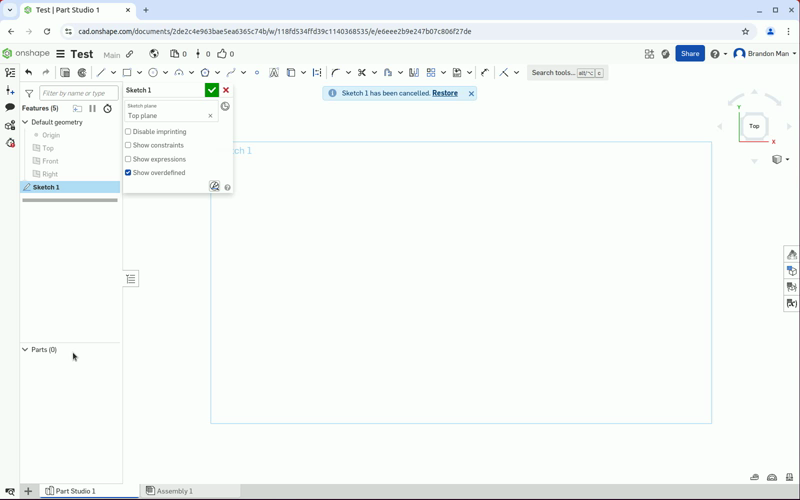
key(y)
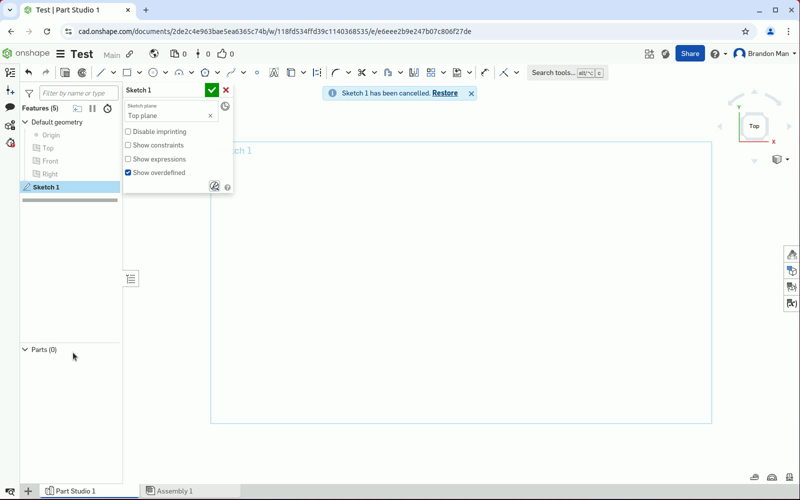
key(l)
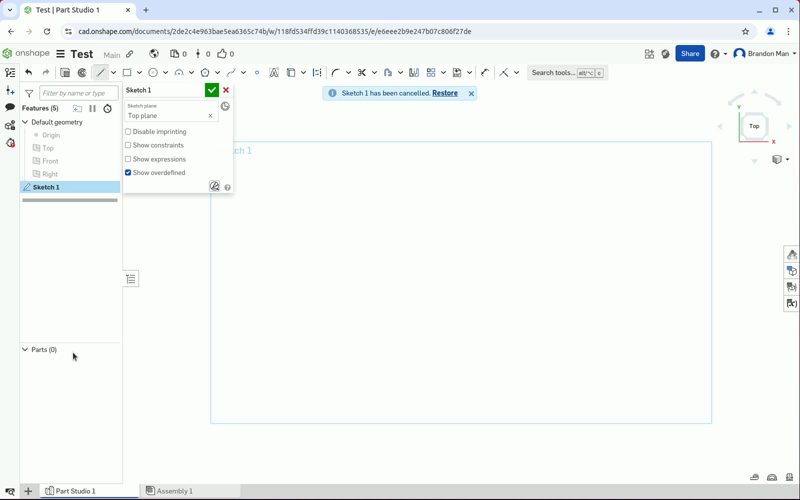
key_down(shift)
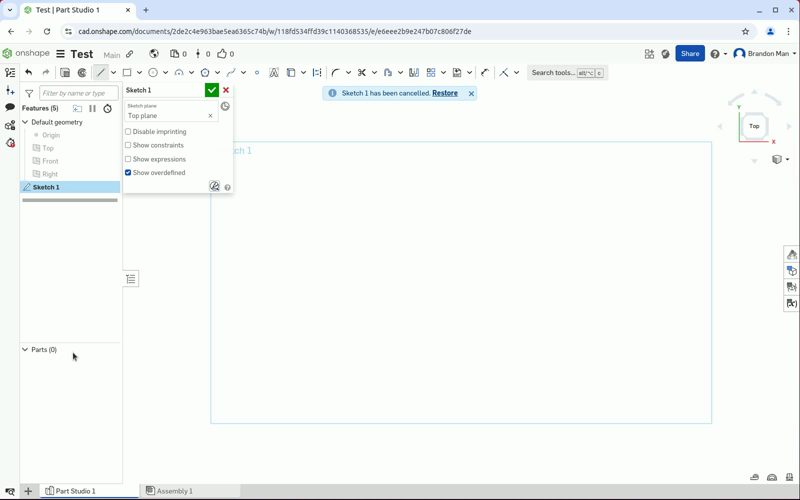
mouse_move(460, 282)
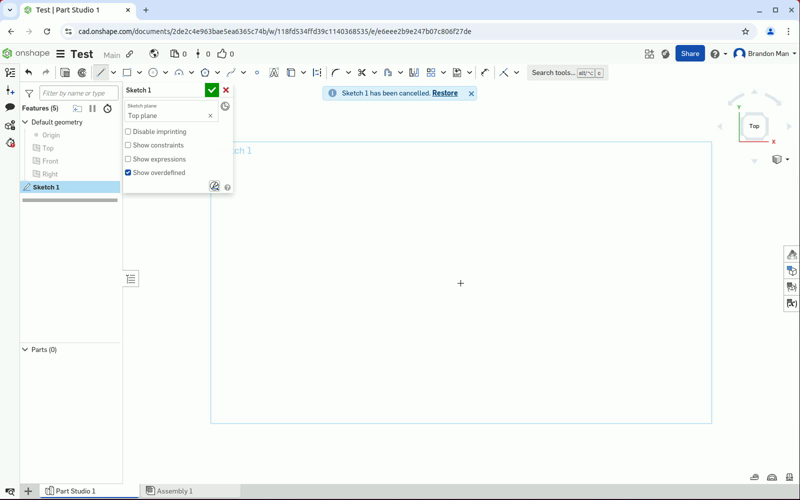
click(460, 282)
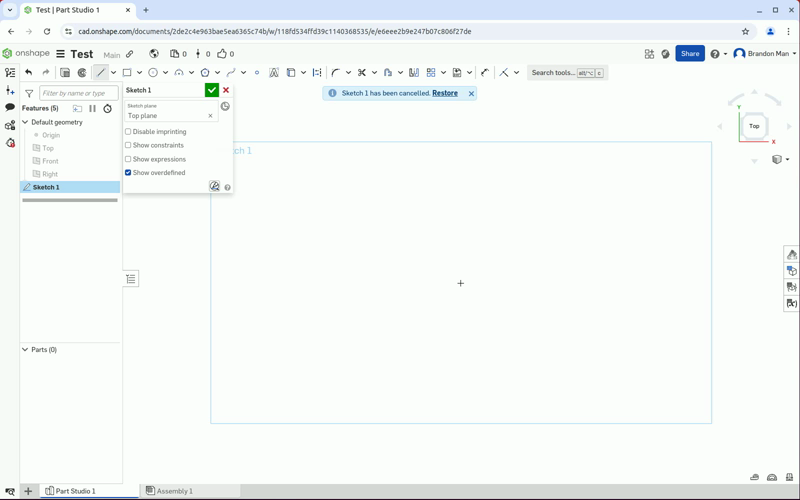
key_up(shift)
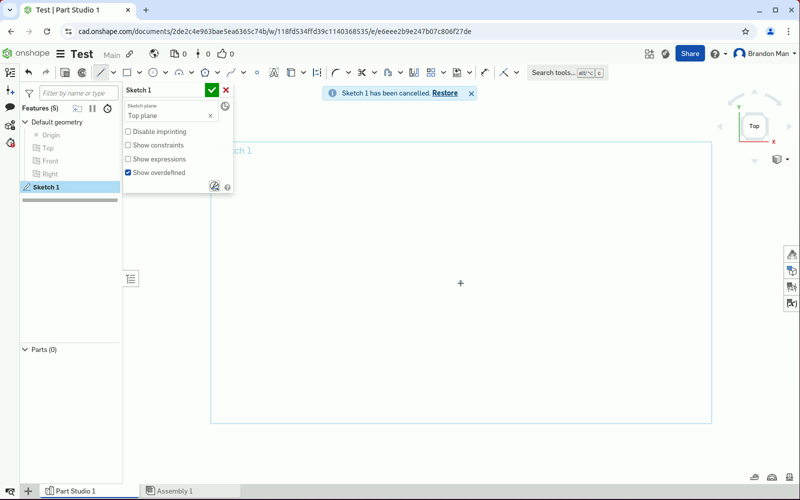
key_down(shift)
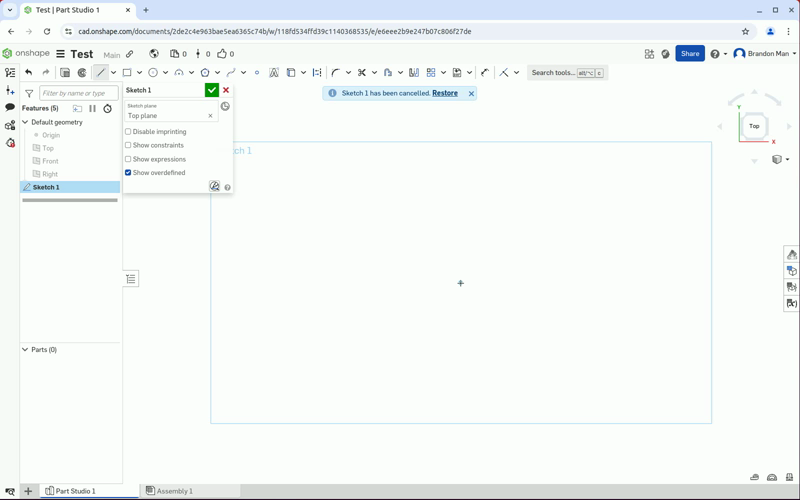
mouse_move(535, 282)
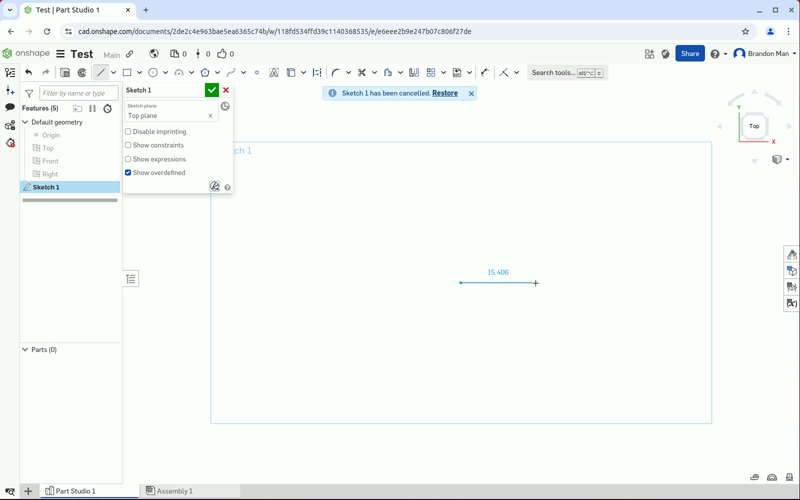
click(535, 282)
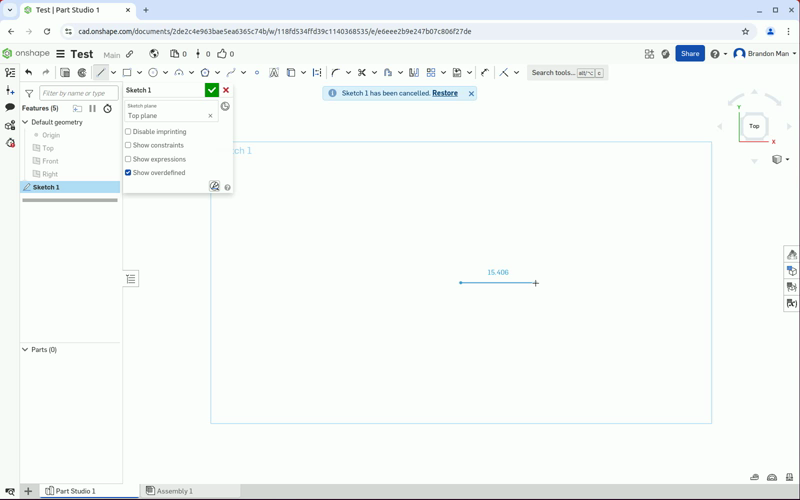
key_up(shift)
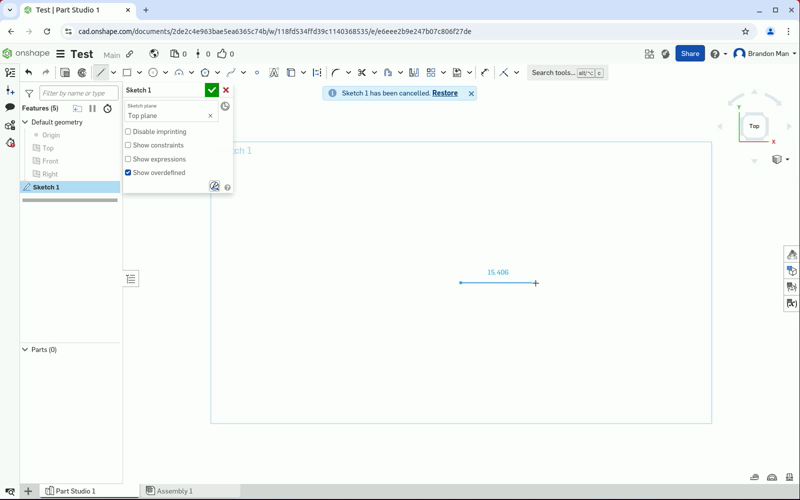
key_down(shift)
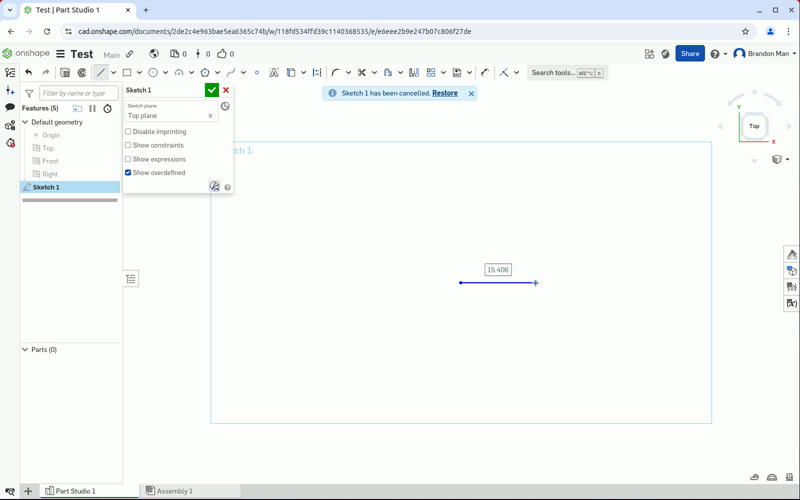
mouse_move(535, 170)
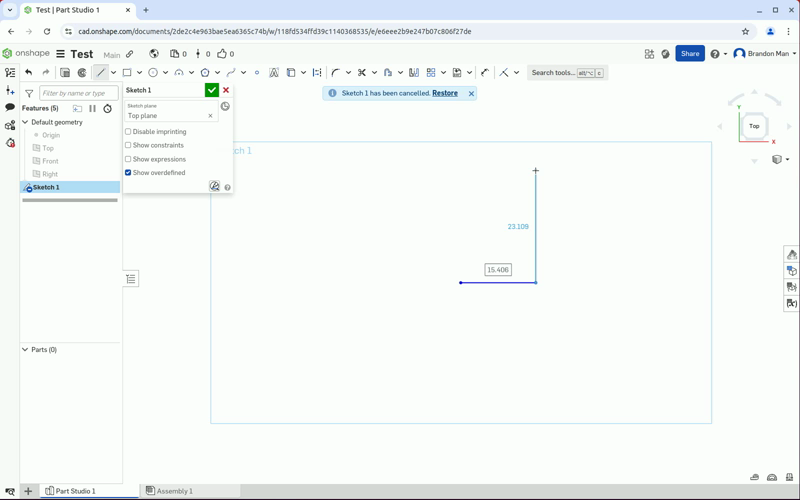
click(535, 170)
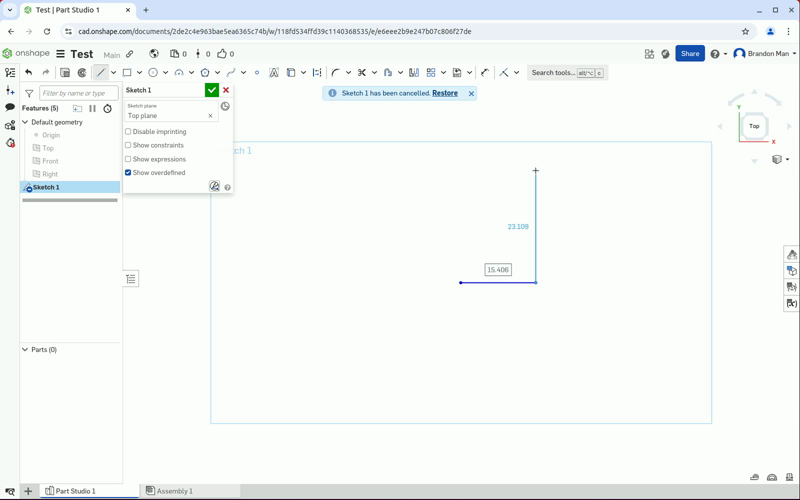
key_up(shift)
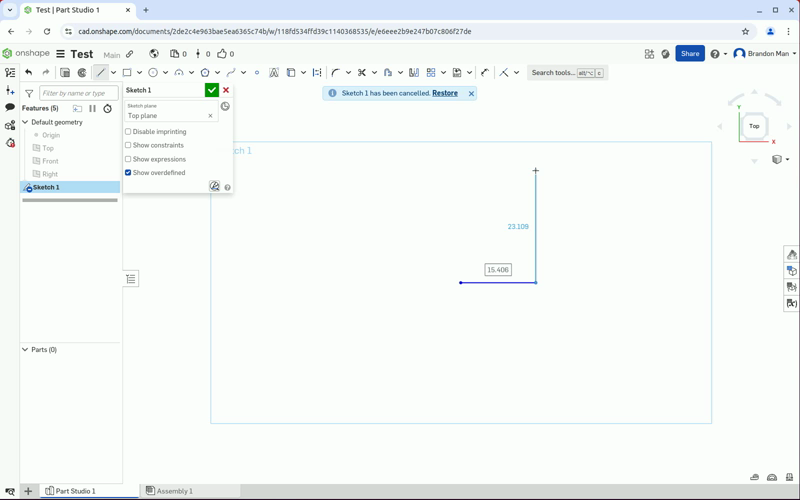
key_down(shift)
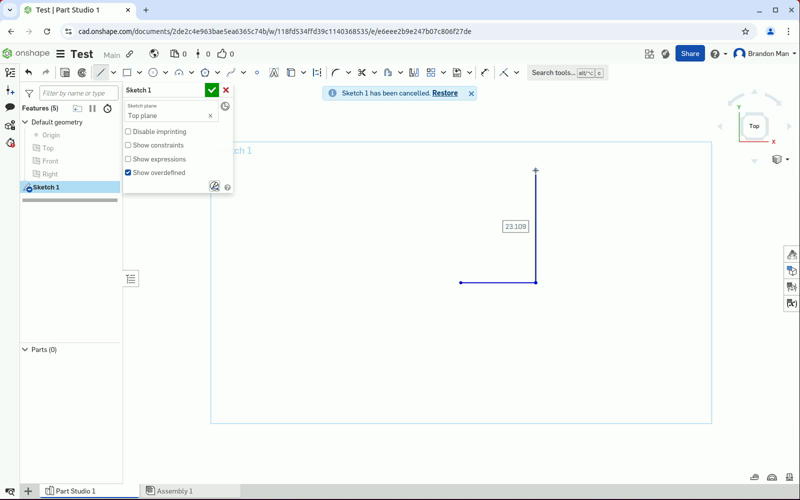
mouse_move(460, 170)
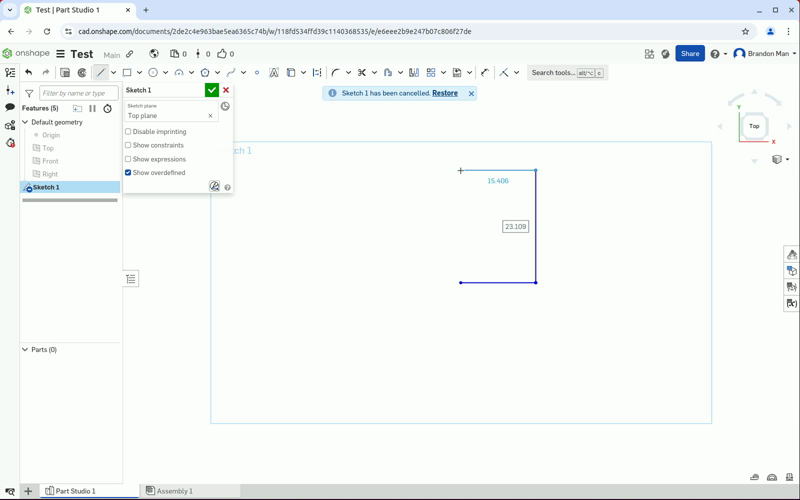
click(460, 170)
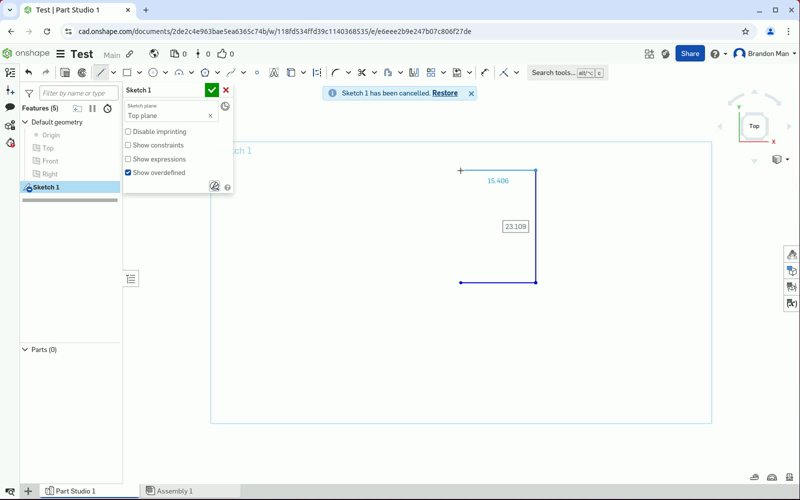
key_up(shift)
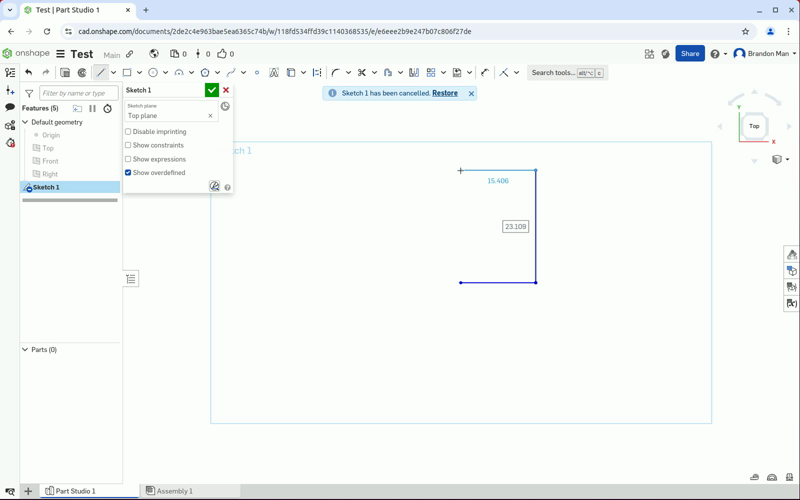
key_down(shift)
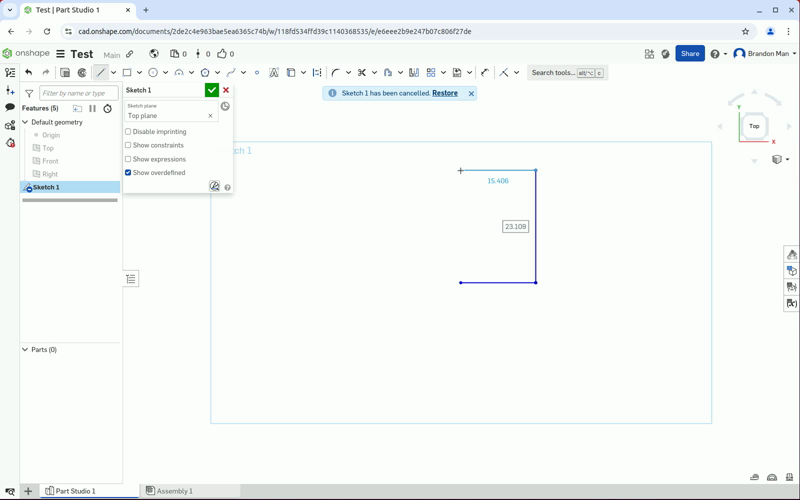
mouse_move(460, 282)
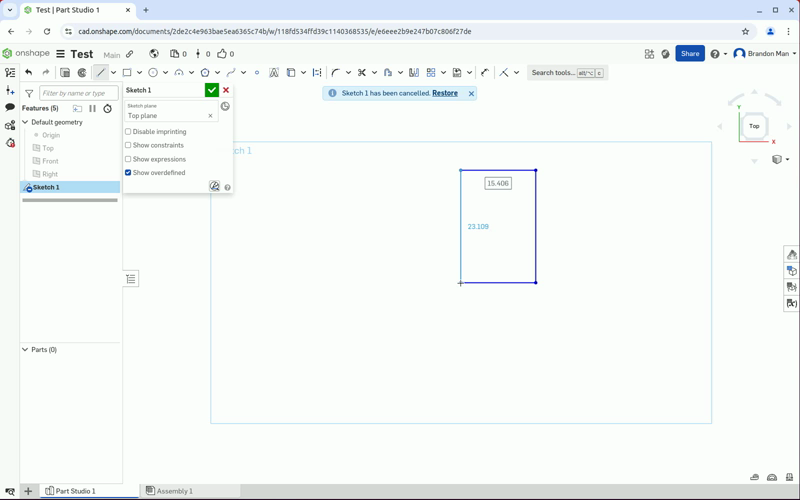
key_up(shift)
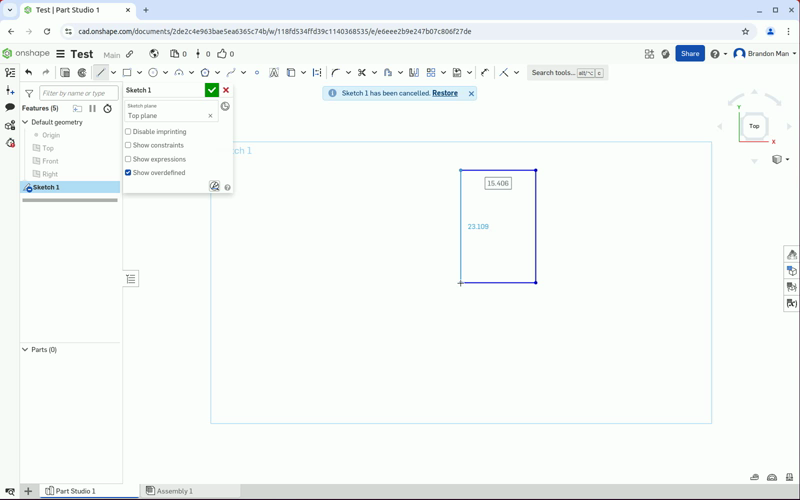
click(460, 282)
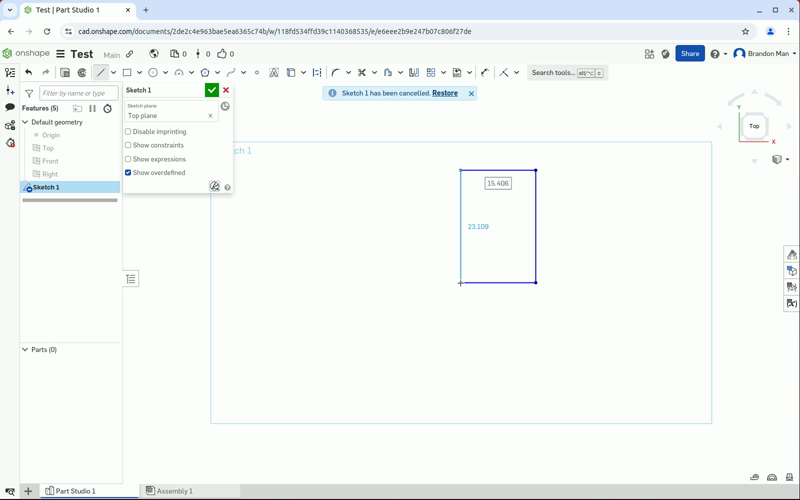
key(esc)
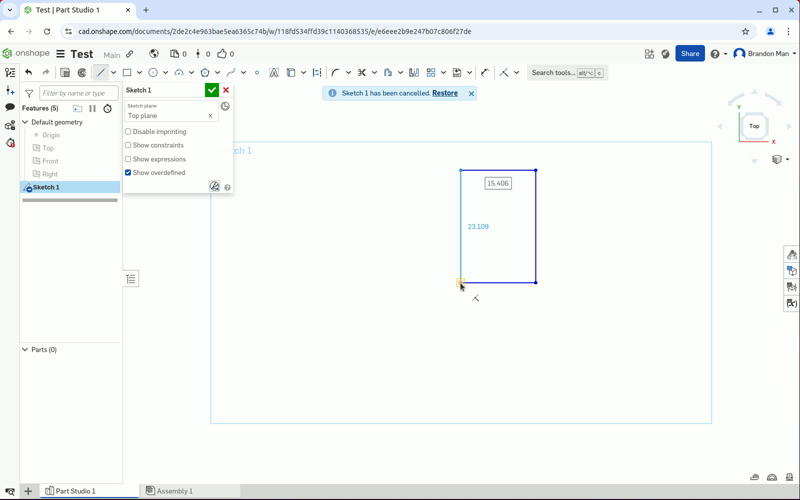
mouse_move(468, 208)
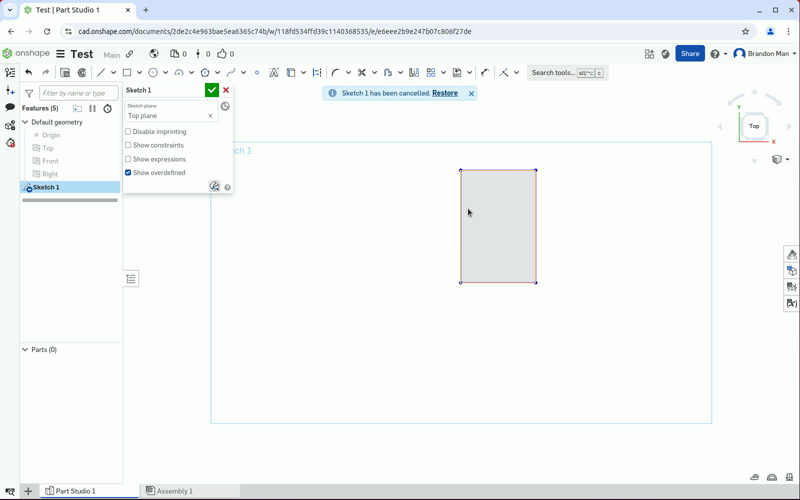
click(468, 208)
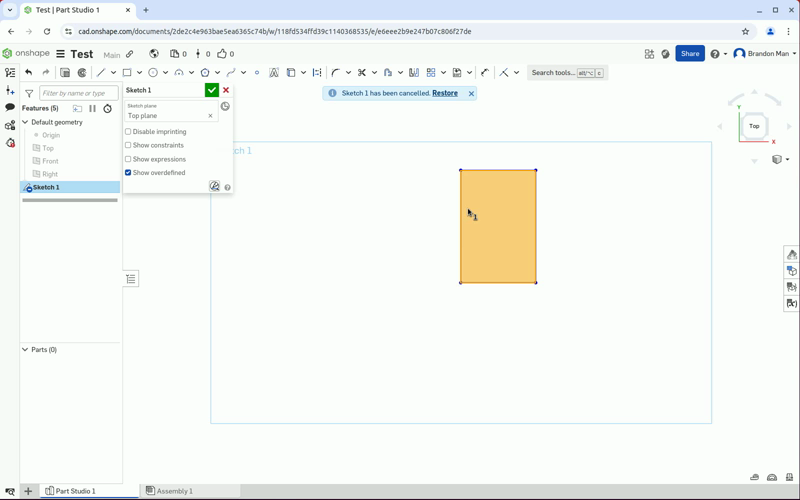
mouse_move(73, 352)
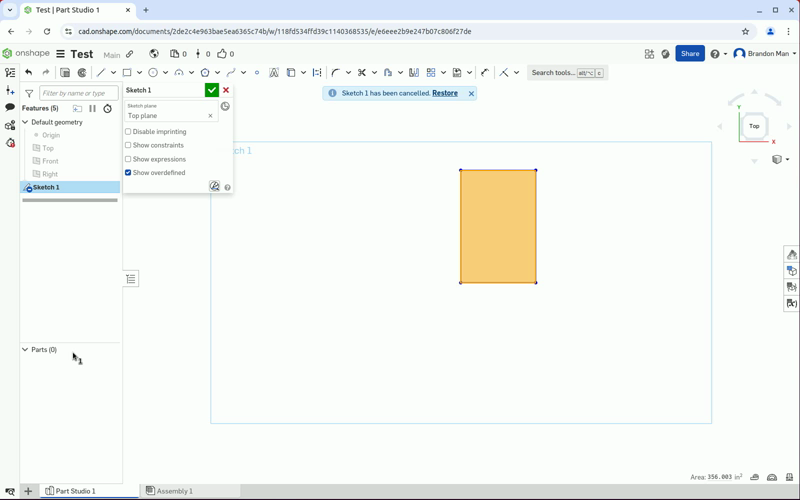
key(shift+y)
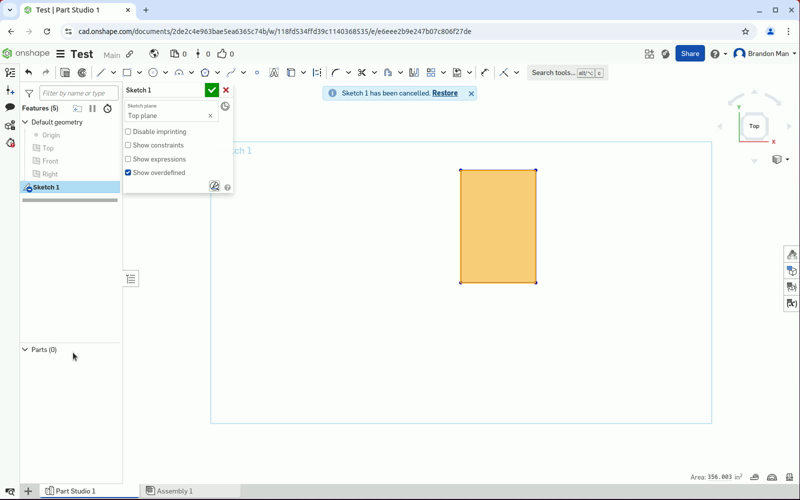
key(shift+e)
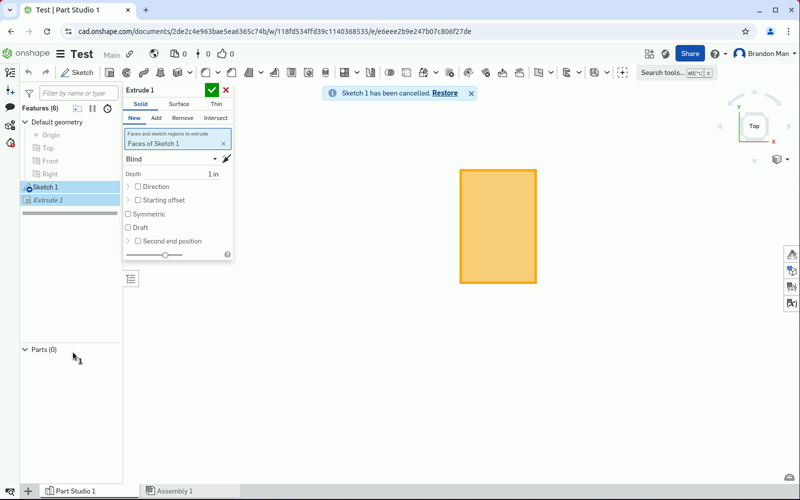
mouse_move(143, 106)
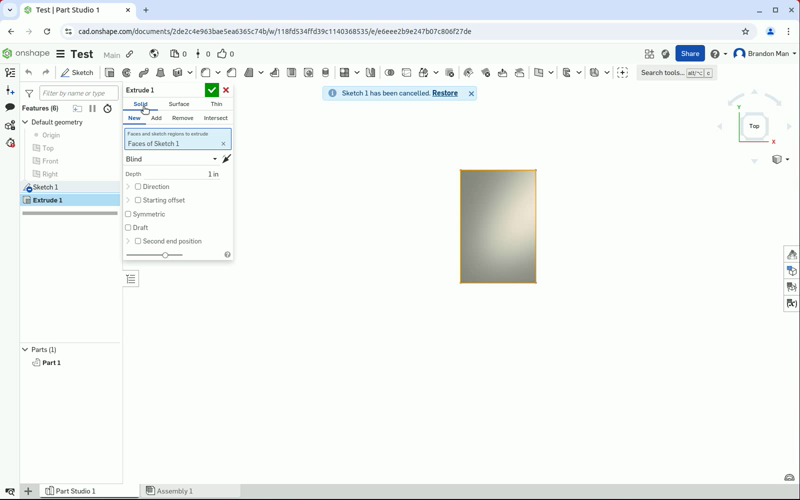
click(143, 106)
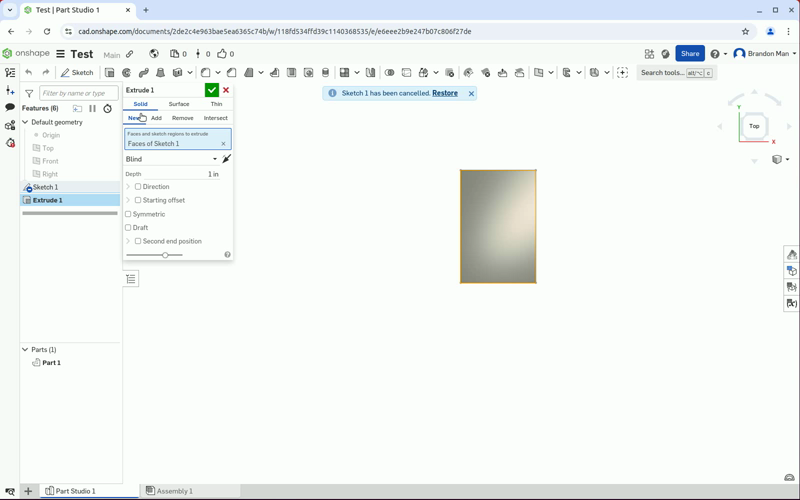
mouse_move(137, 120)
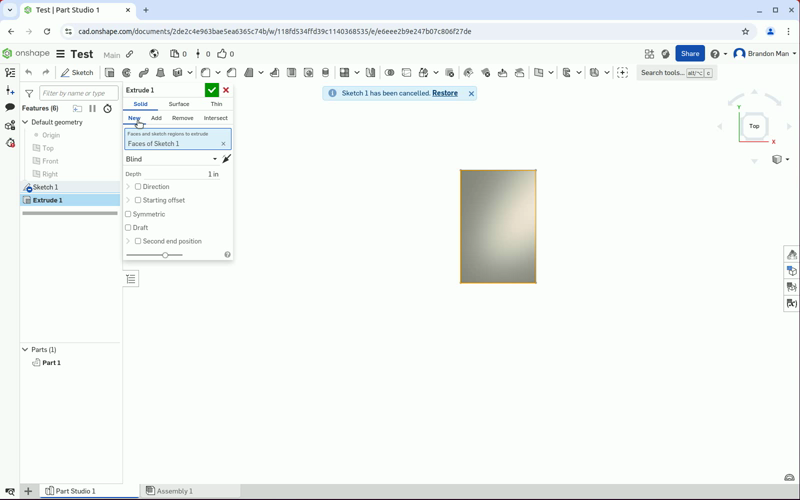
click(137, 120)
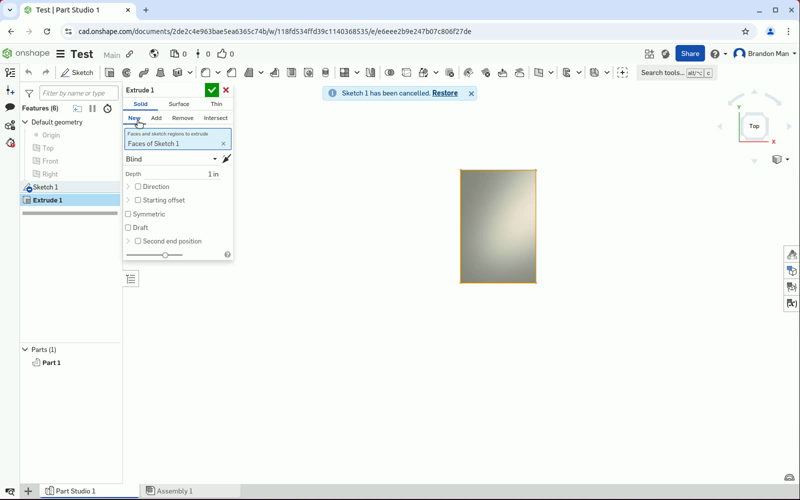
key(tab, 4)
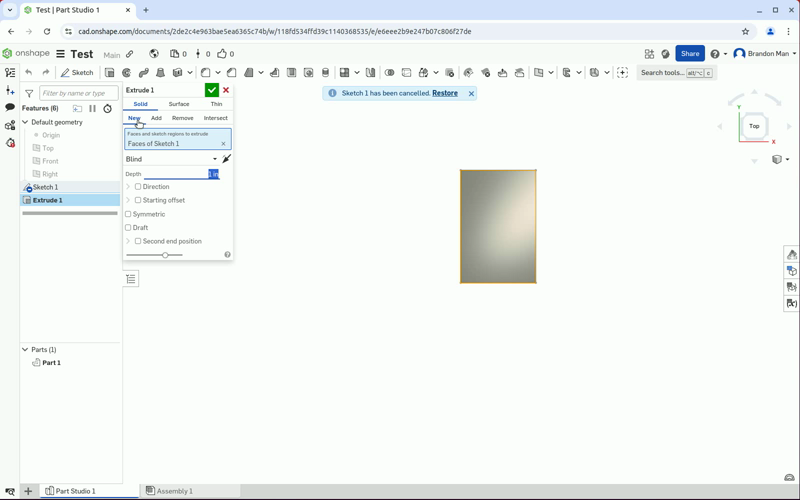
text(9.147)
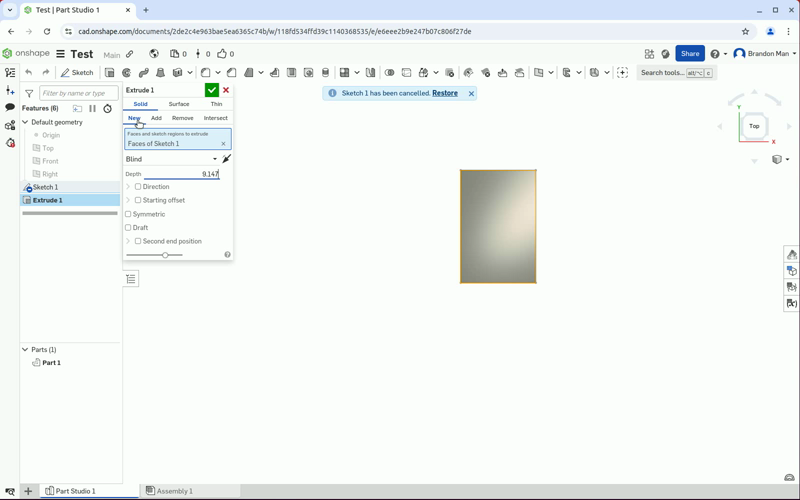
key(enter)
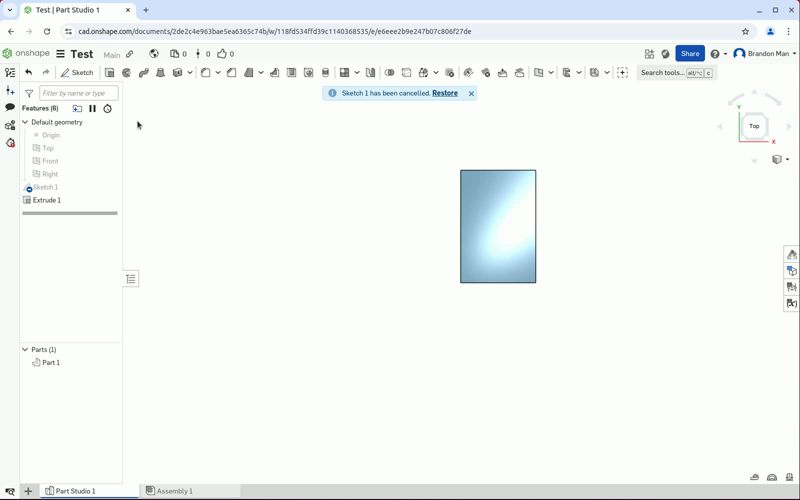
key(shift+h)
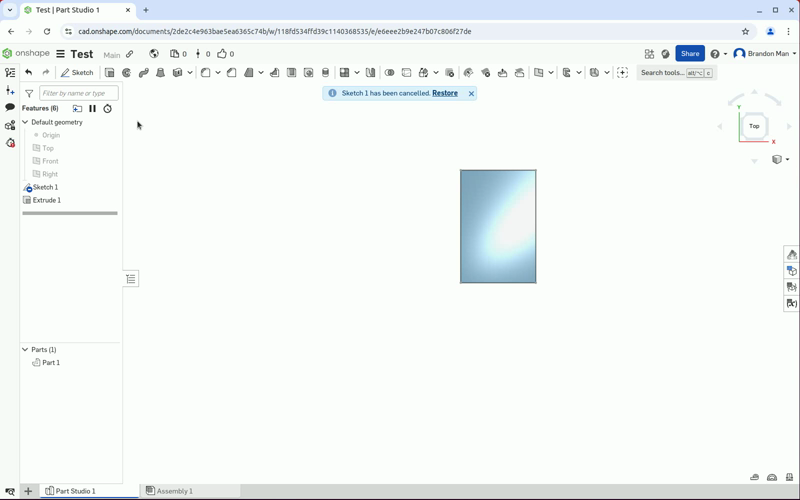
key(shift+h)
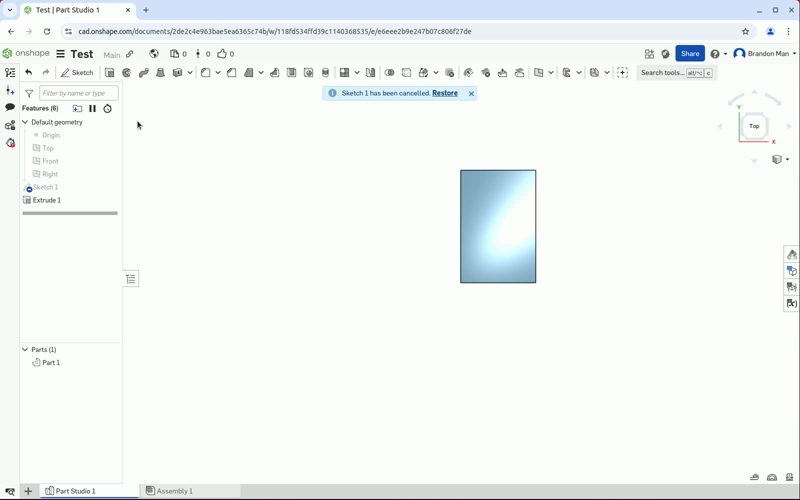
mouse_move(73, 189)
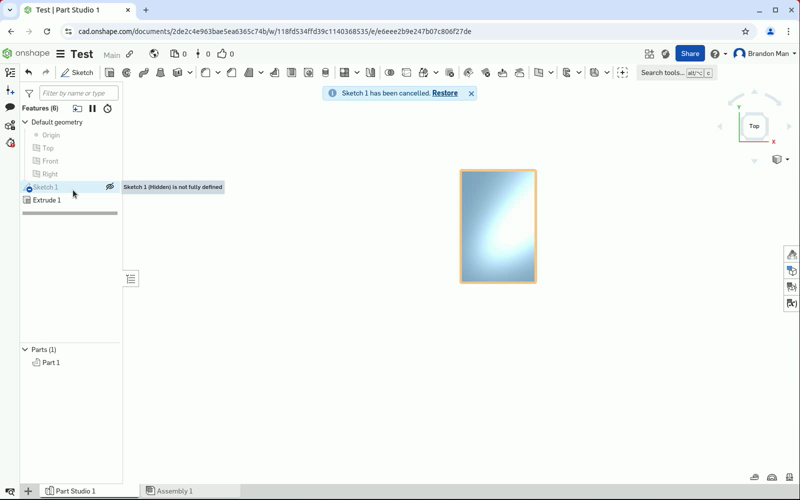
click(73, 189)
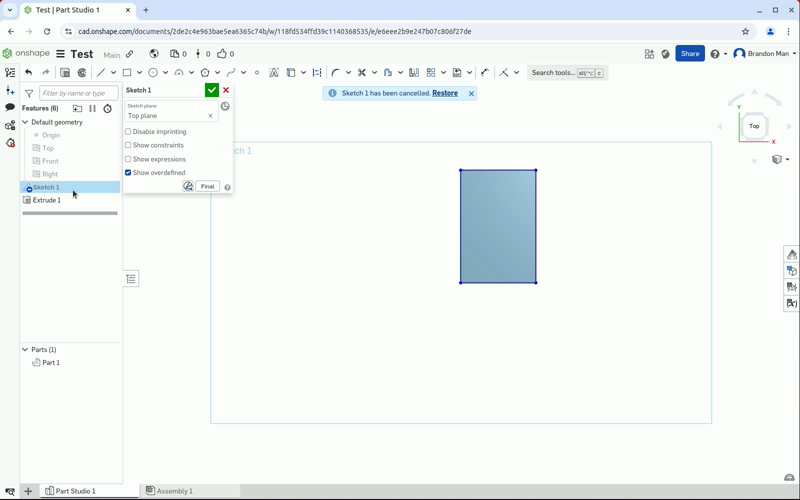
mouse_move(229, 92)
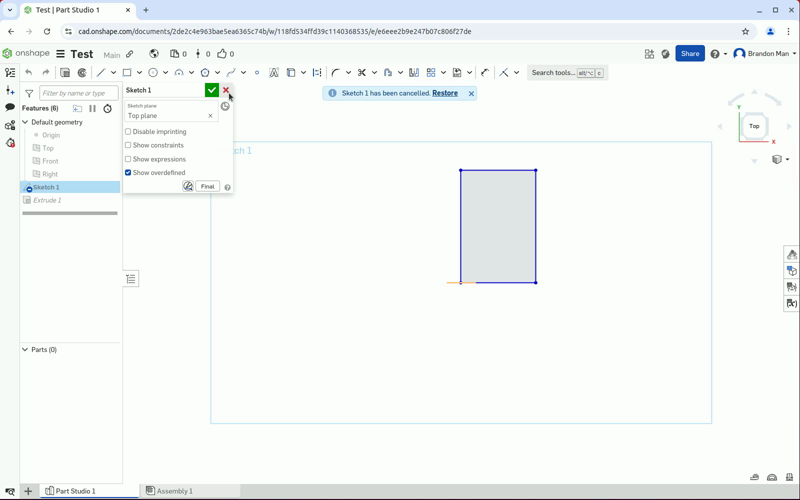
click(229, 92)
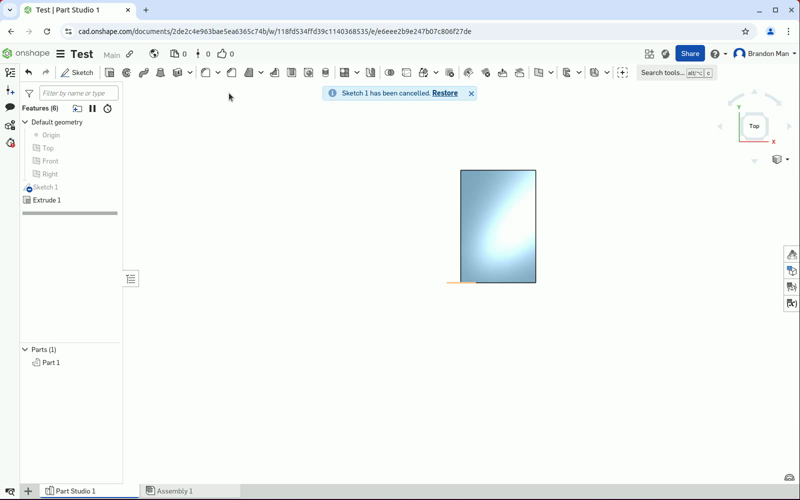
mouse_move(541, 75)
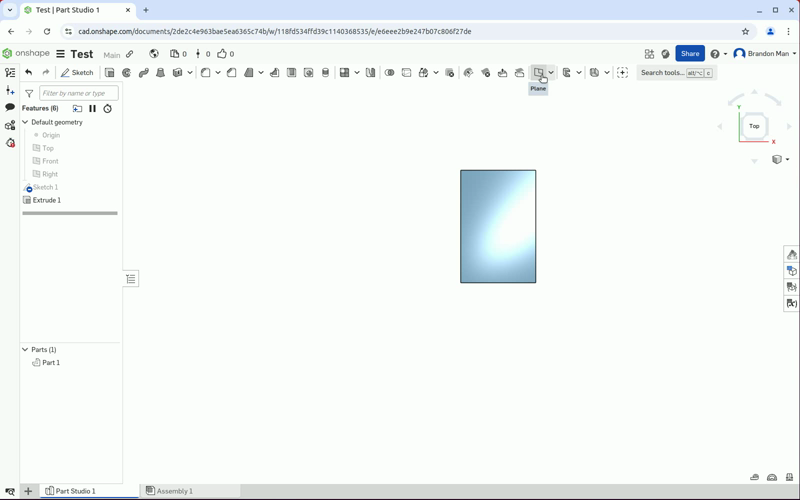
click(541, 75)
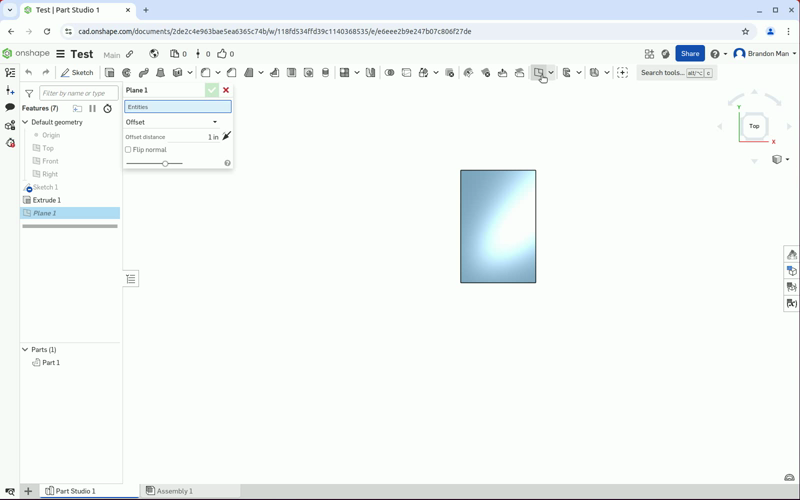
mouse_move(73, 150)
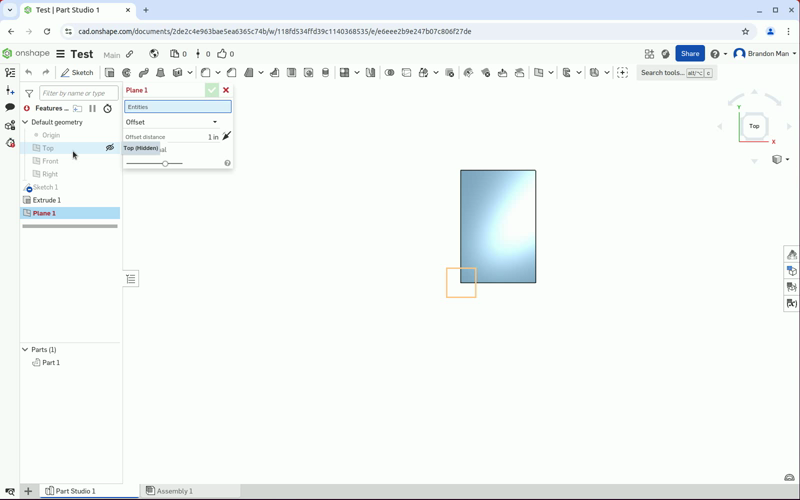
click(73, 150)
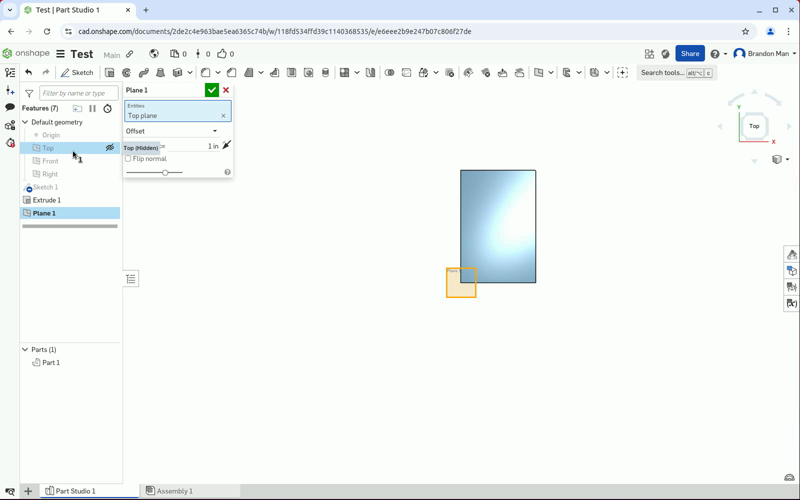
key(tab, 2)
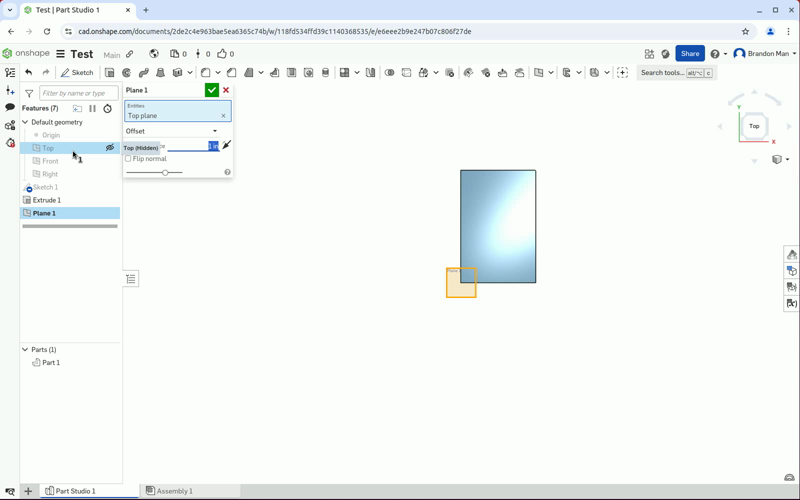
text(9.151)
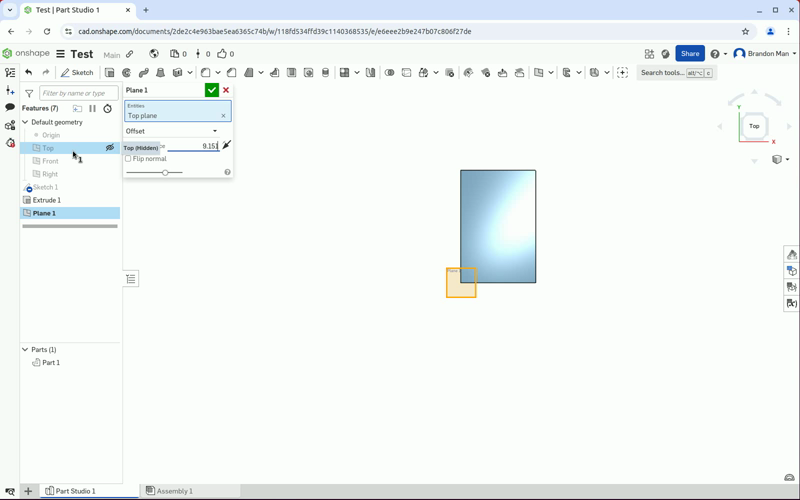
key(enter, 2)
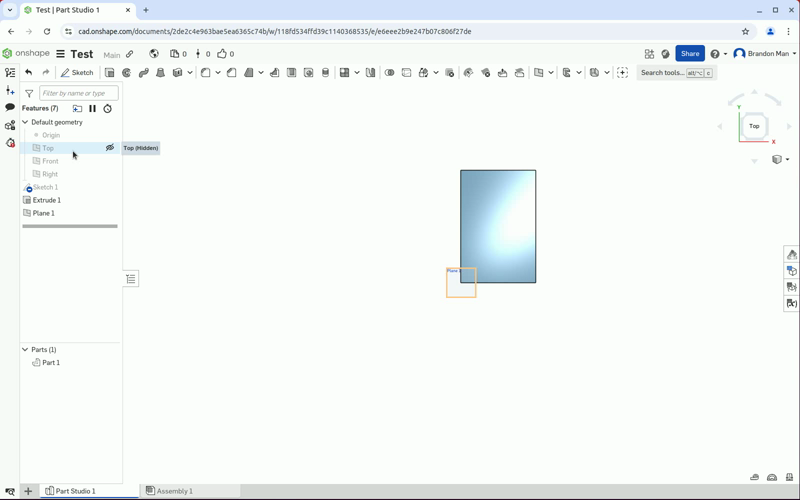
key(shift+s)
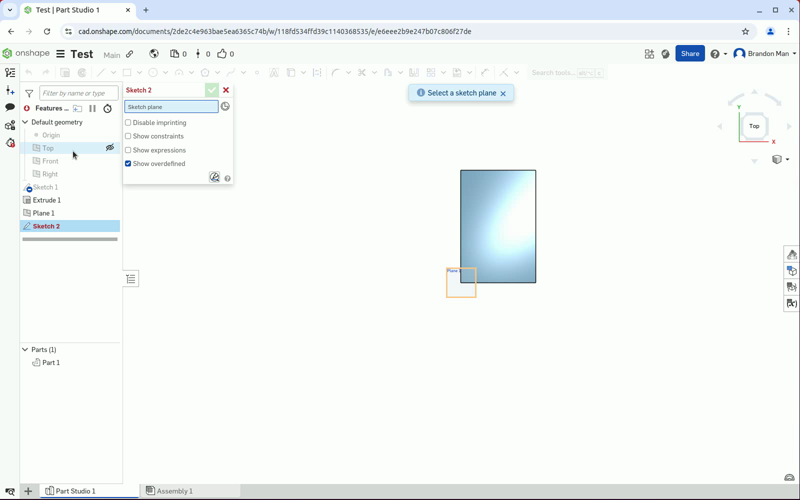
mouse_move(73, 215)
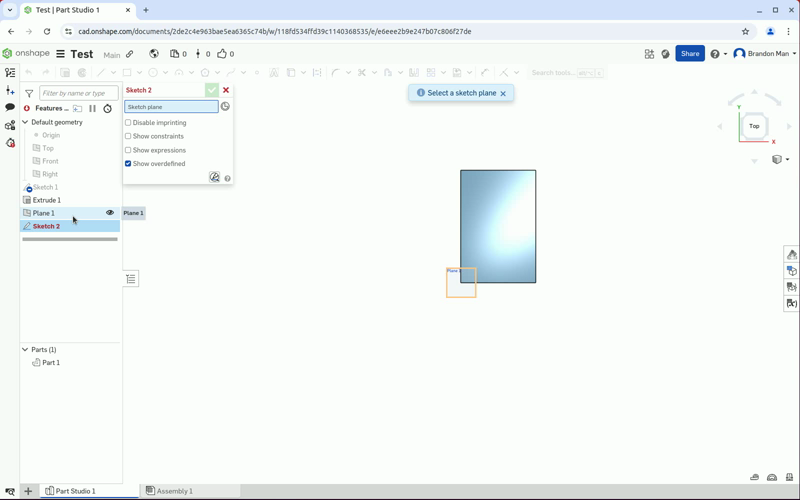
click(73, 215)
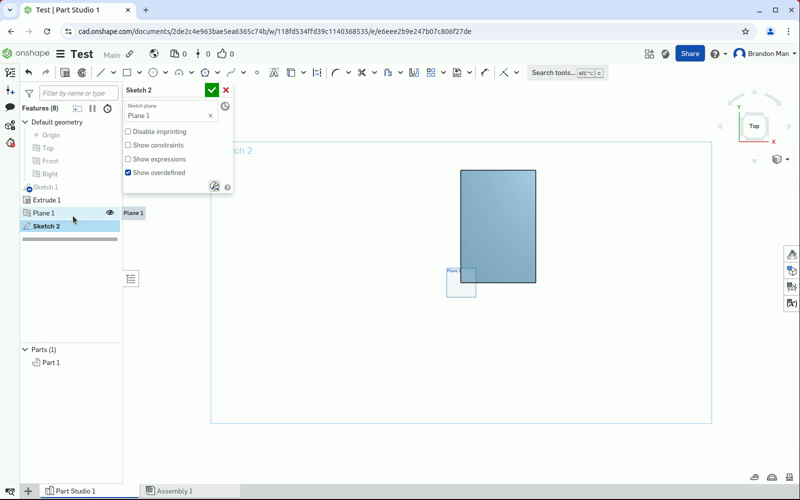
mouse_move(73, 352)
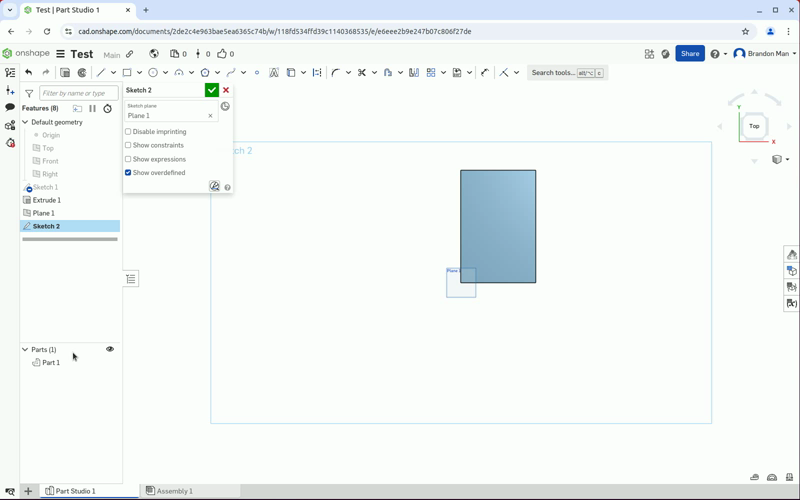
key(y)
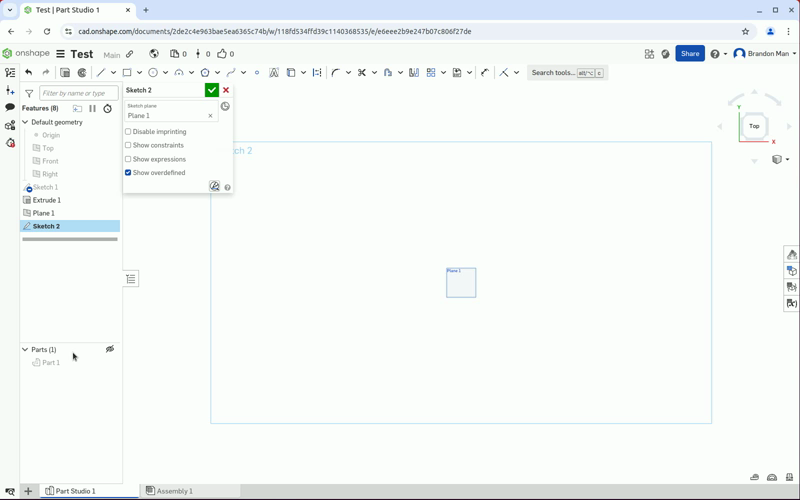
key(l)
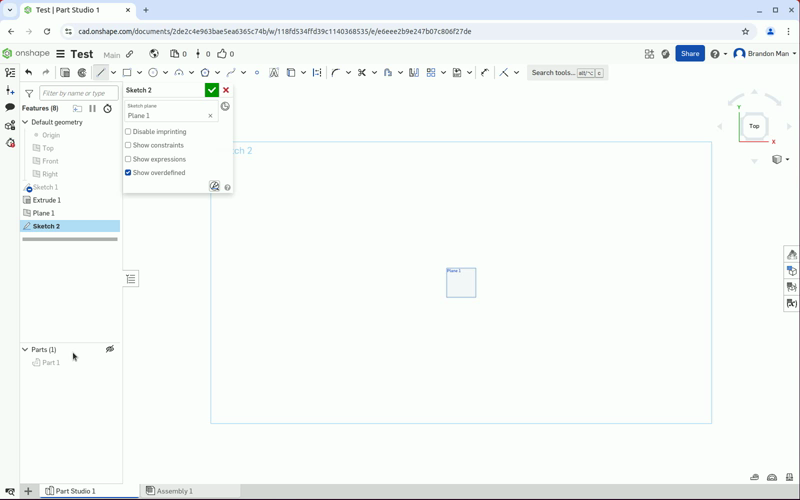
key_down(shift)
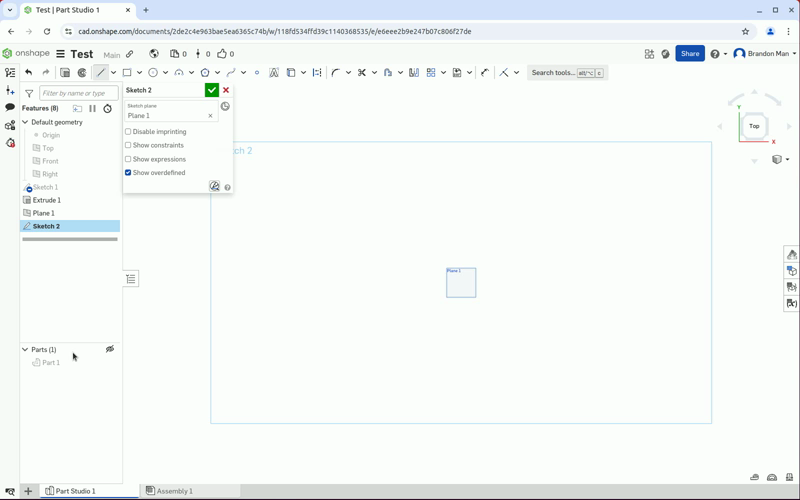
mouse_move(460, 282)
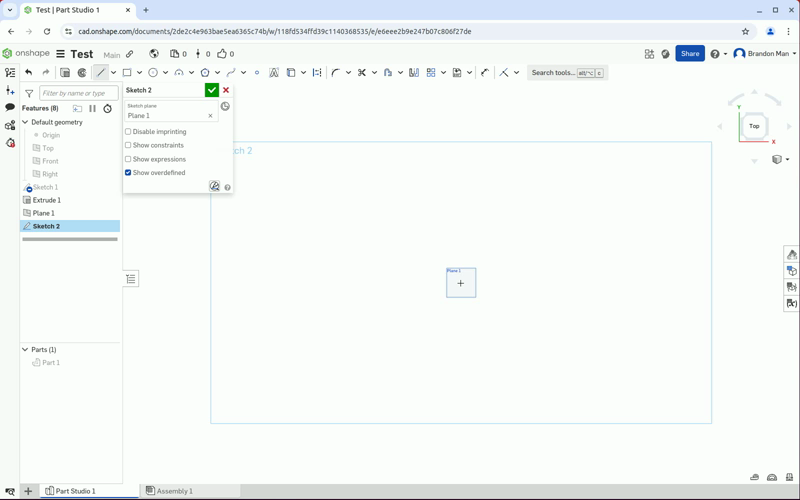
click(460, 282)
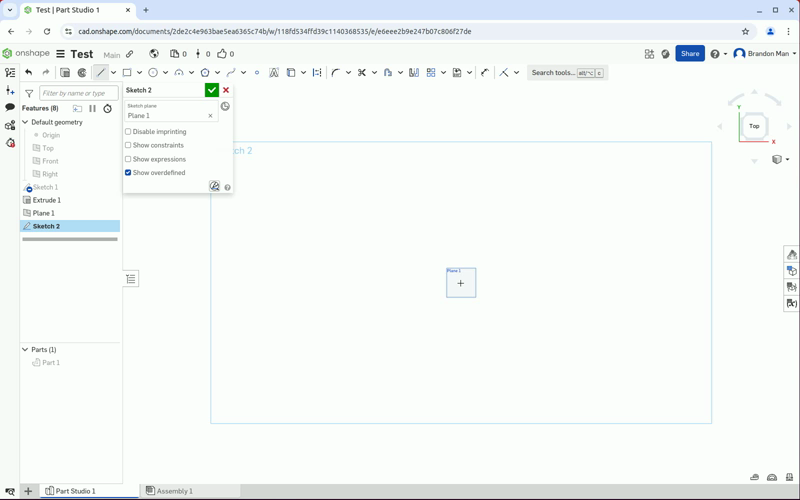
key_up(shift)
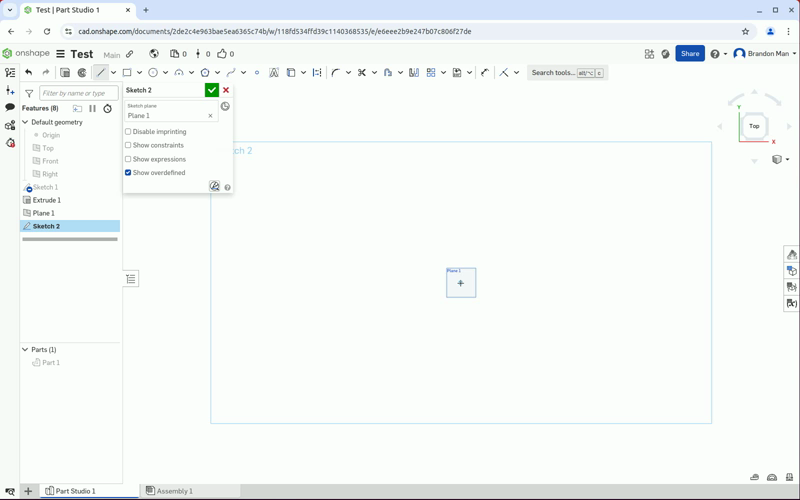
key_down(shift)
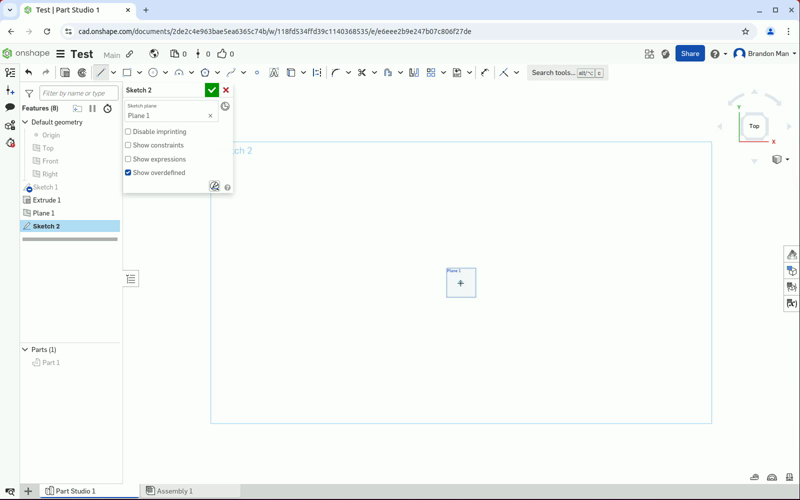
mouse_move(490, 282)
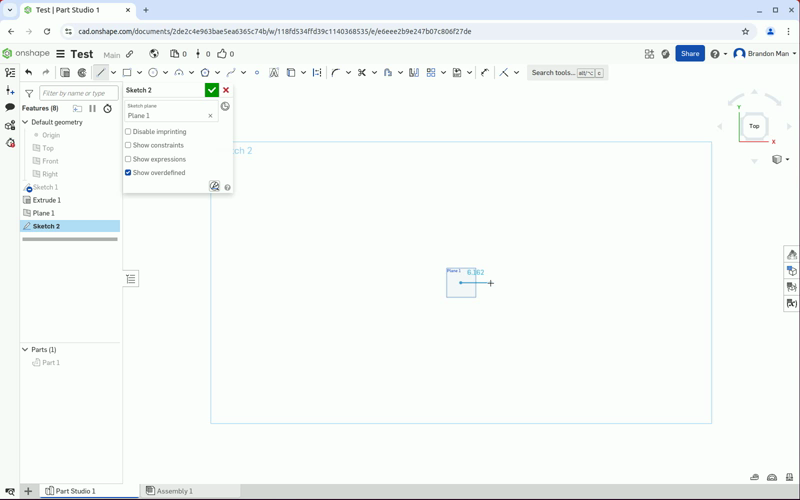
mouse_move(483, 282)
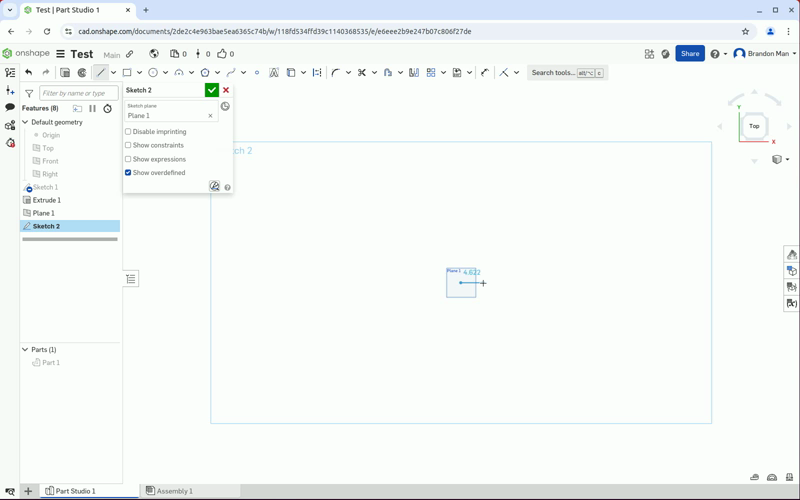
click(483, 282)
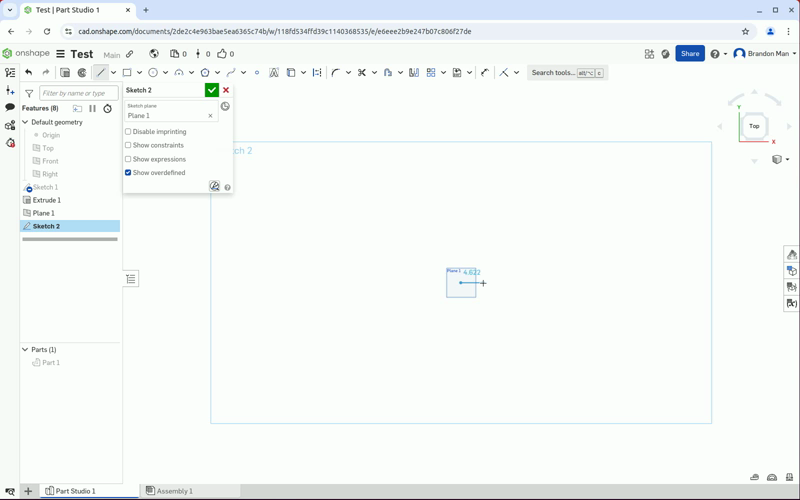
key_up(shift)
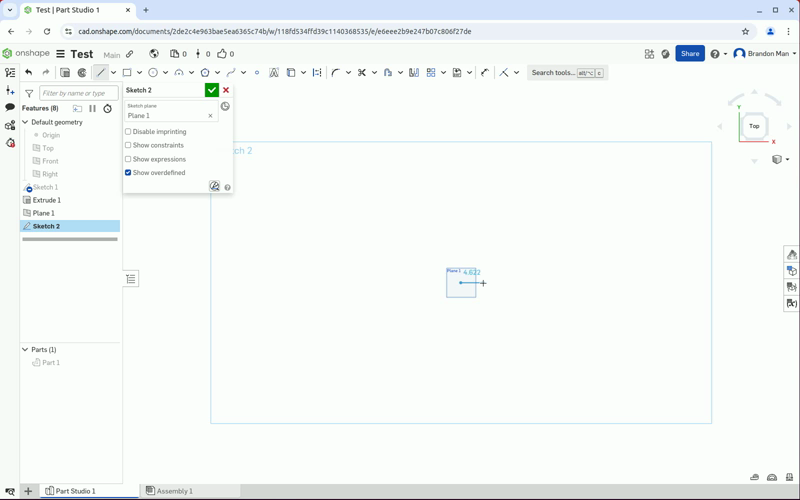
key_down(shift)
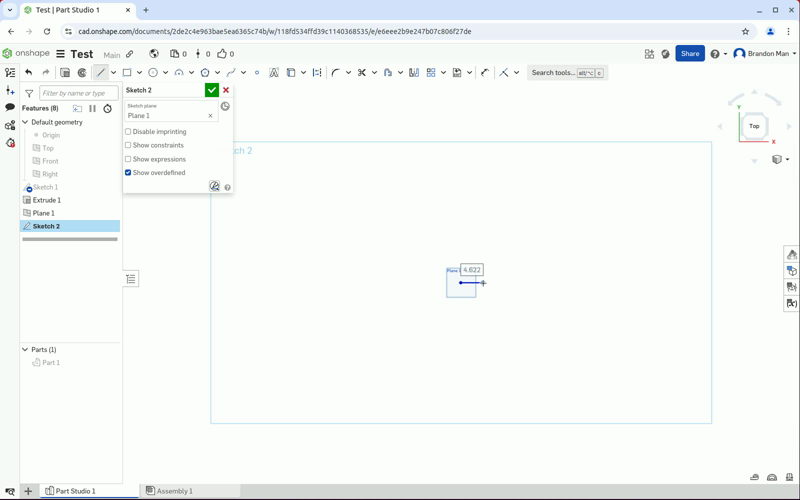
mouse_move(483, 170)
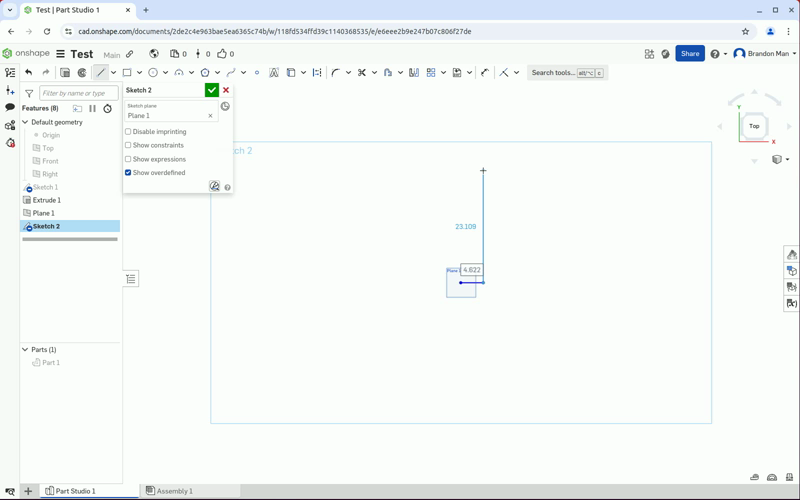
click(483, 170)
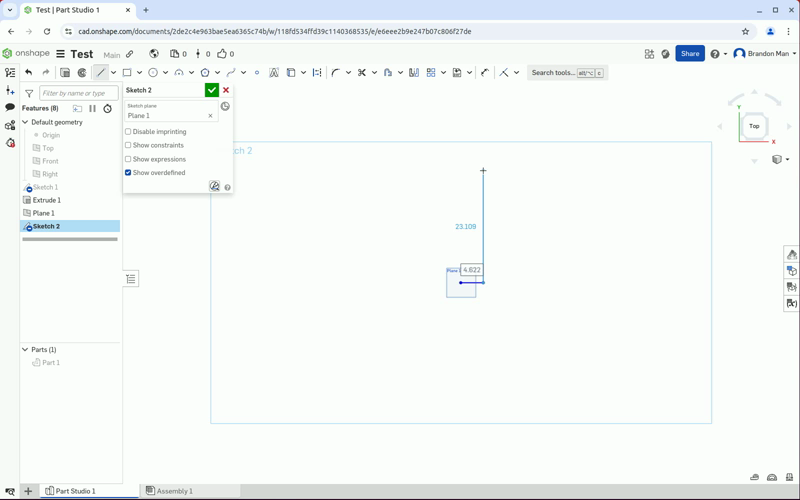
key_up(shift)
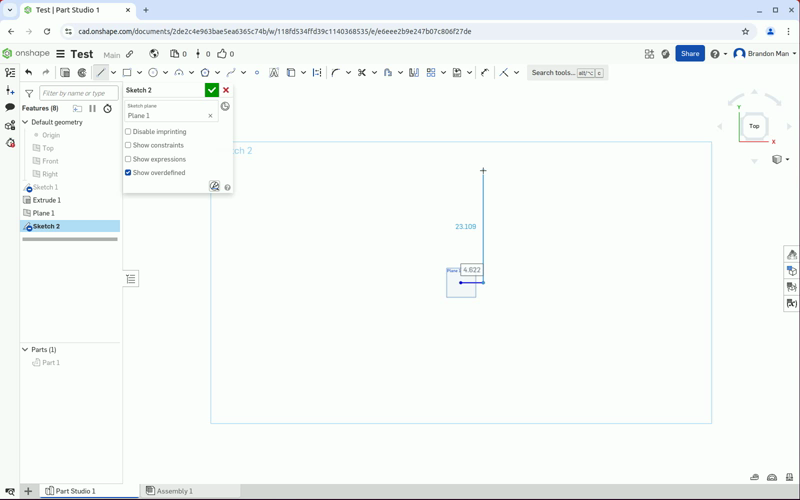
key_down(shift)
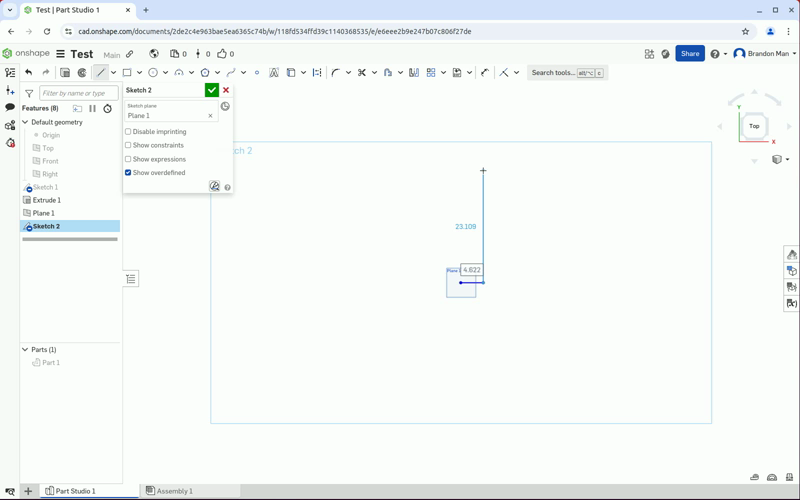
mouse_move(513, 170)
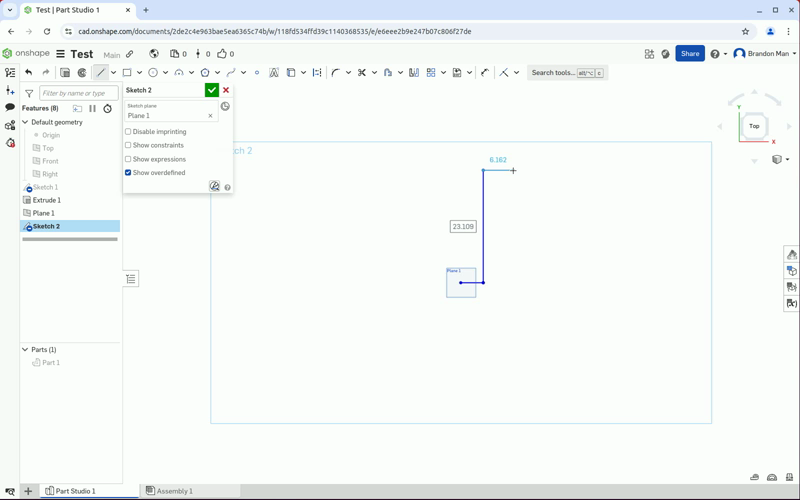
mouse_move(460, 170)
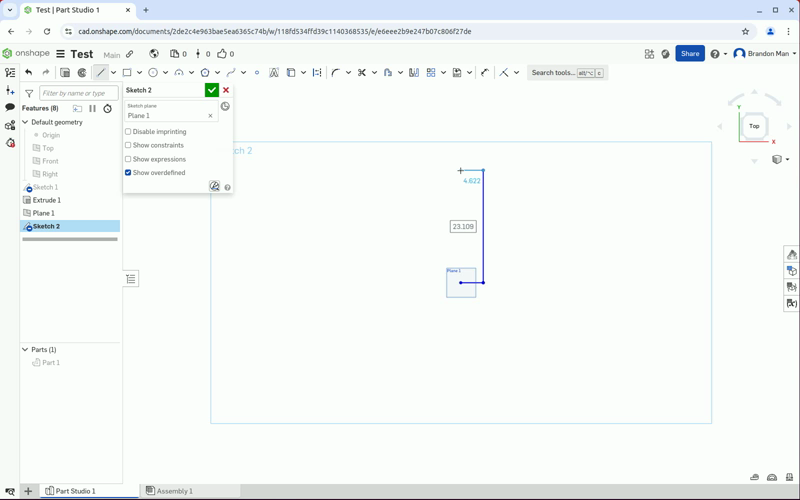
click(460, 170)
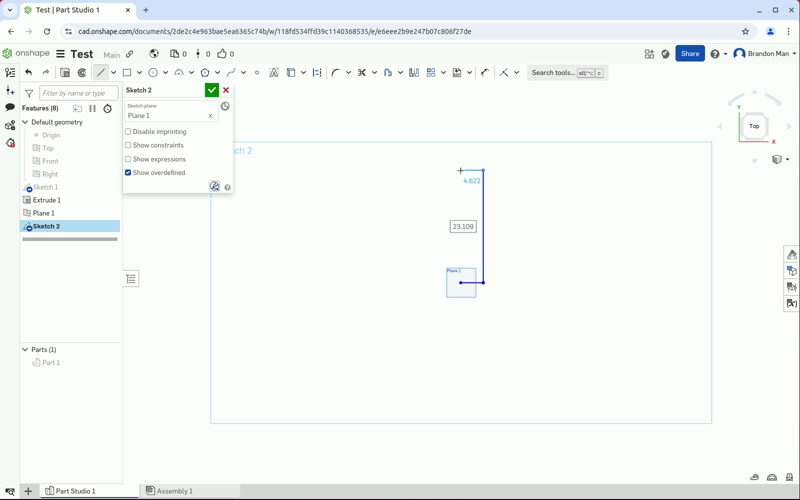
key_up(shift)
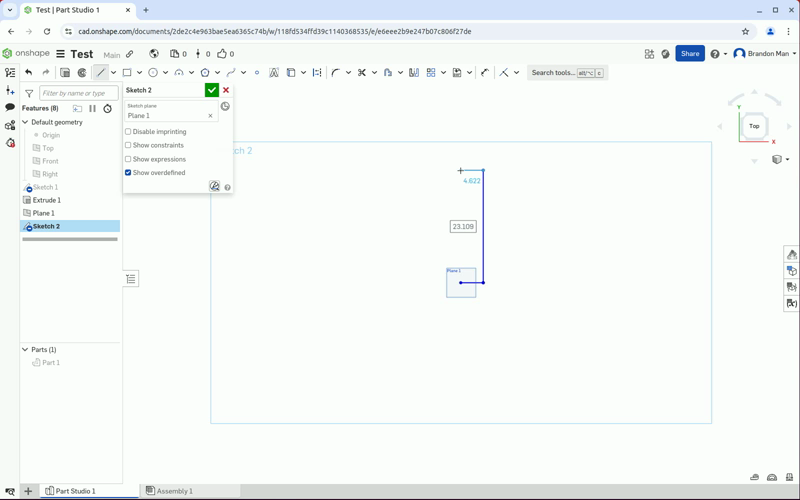
key_down(shift)
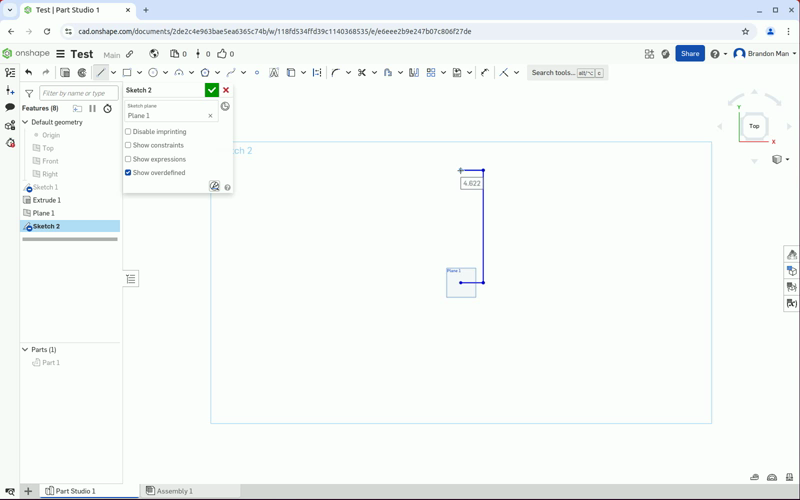
mouse_move(460, 282)
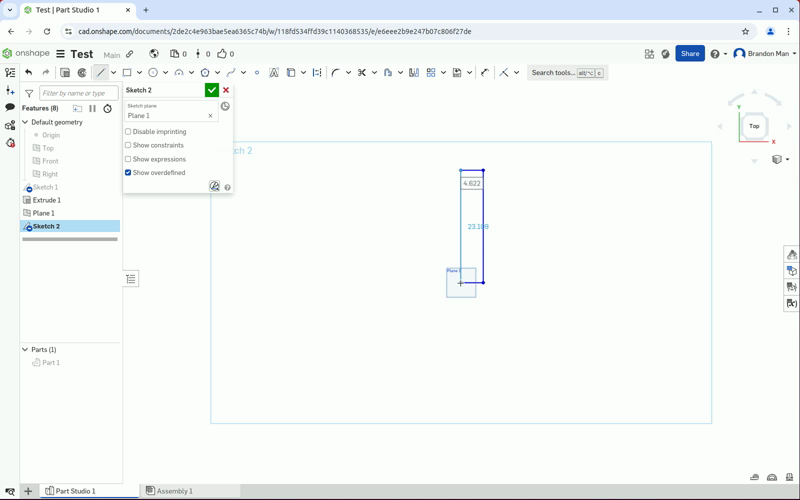
key_up(shift)
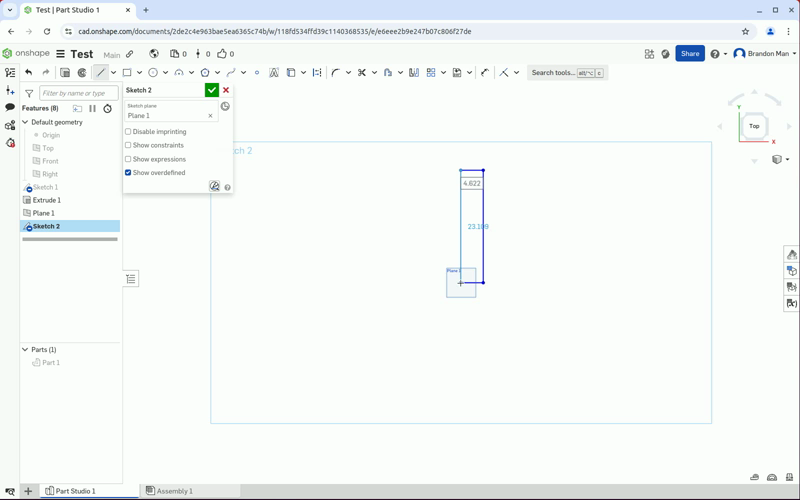
click(460, 282)
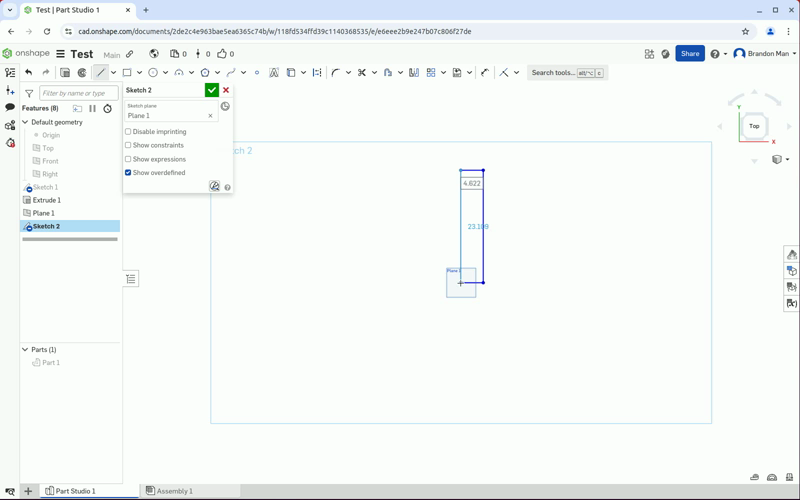
key(esc)
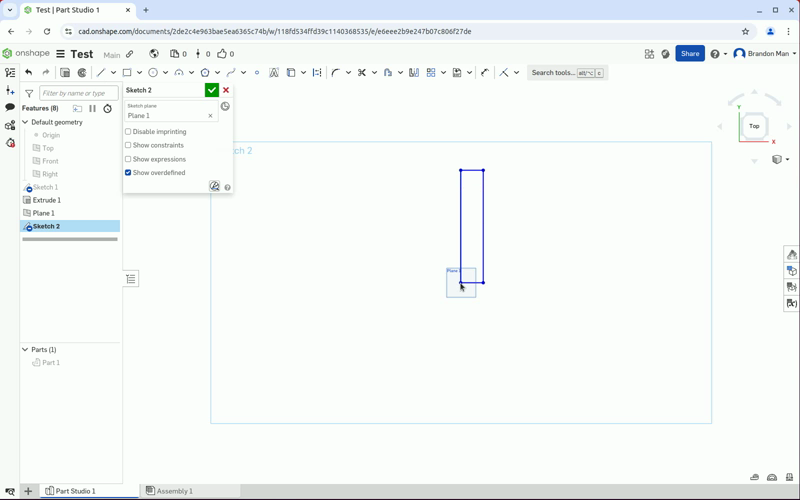
mouse_move(474, 261)
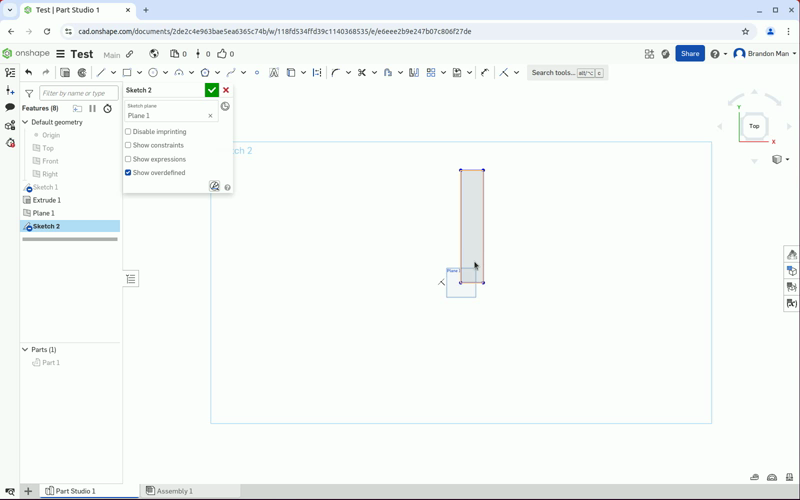
click(474, 261)
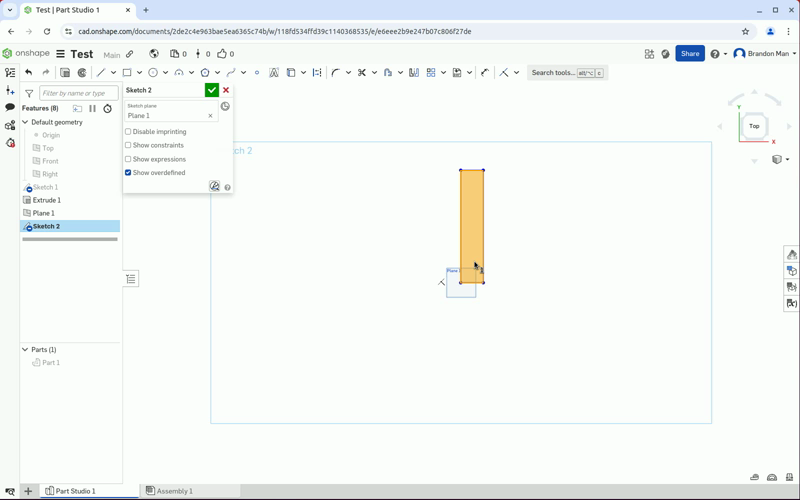
mouse_move(73, 352)
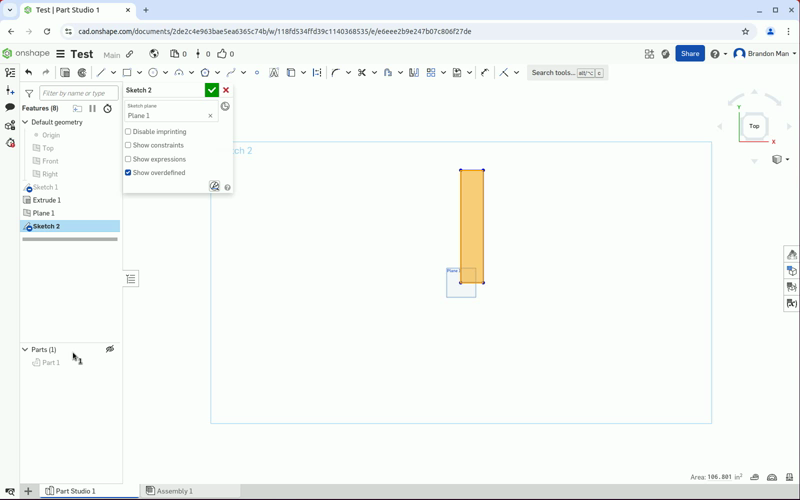
key(shift+y)
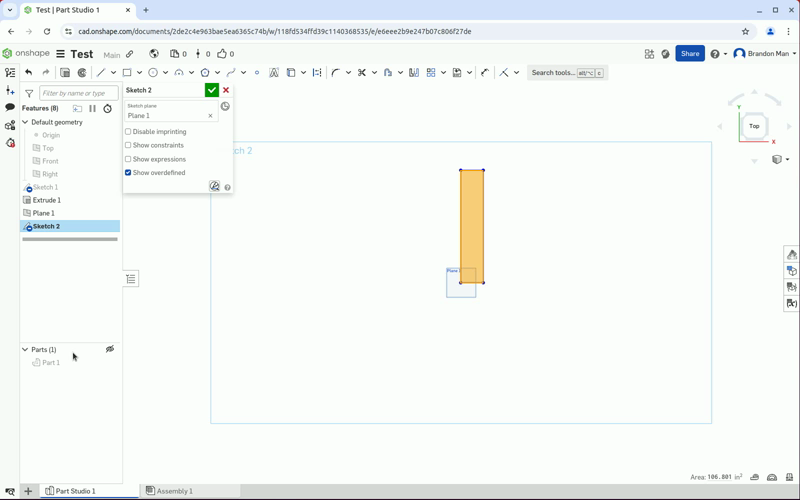
key(shift+e)
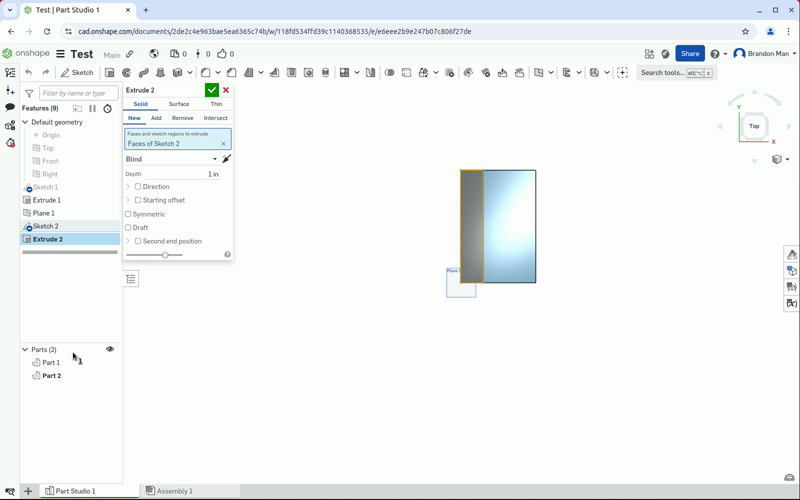
mouse_move(143, 106)
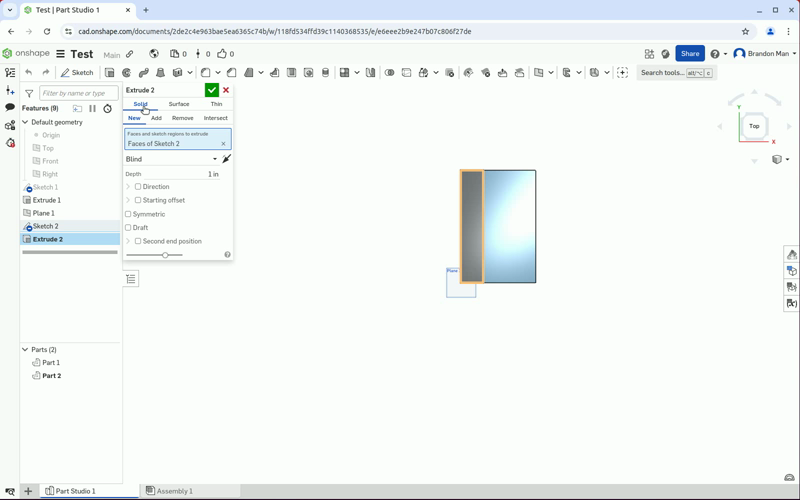
click(143, 106)
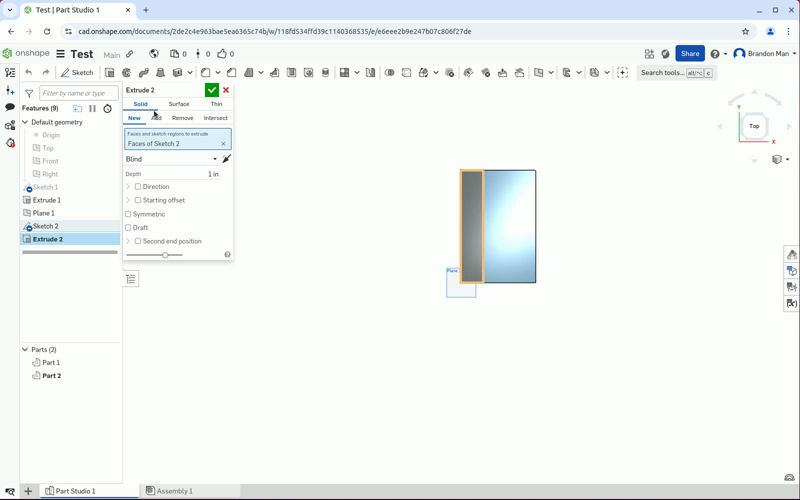
mouse_move(186, 120)
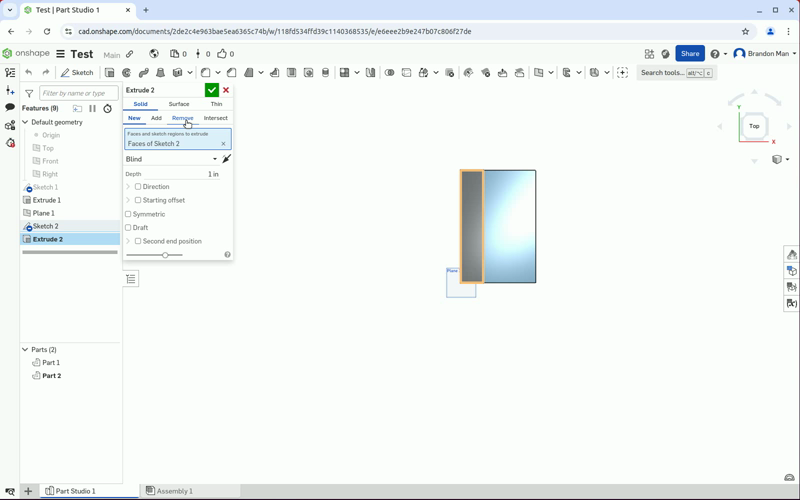
click(186, 120)
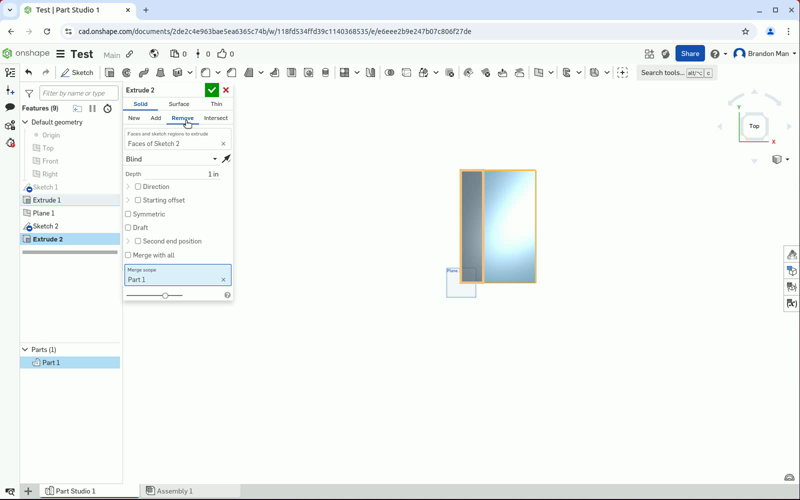
key(tab, 4)
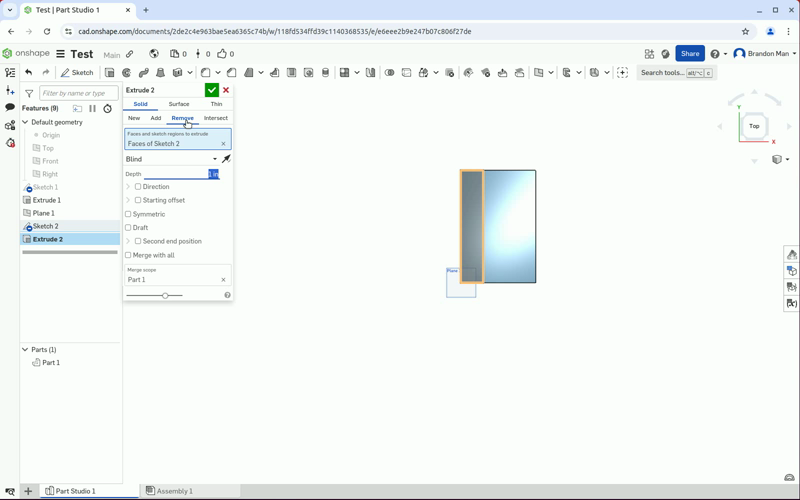
text(4.574)
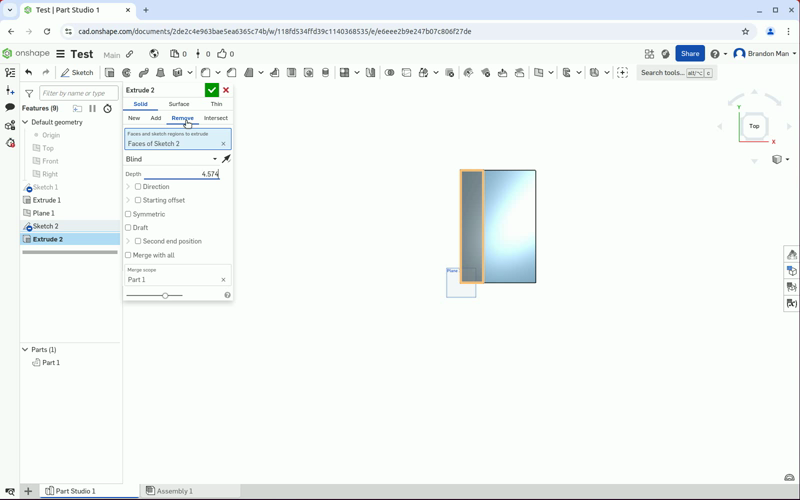
key(tab, 6)
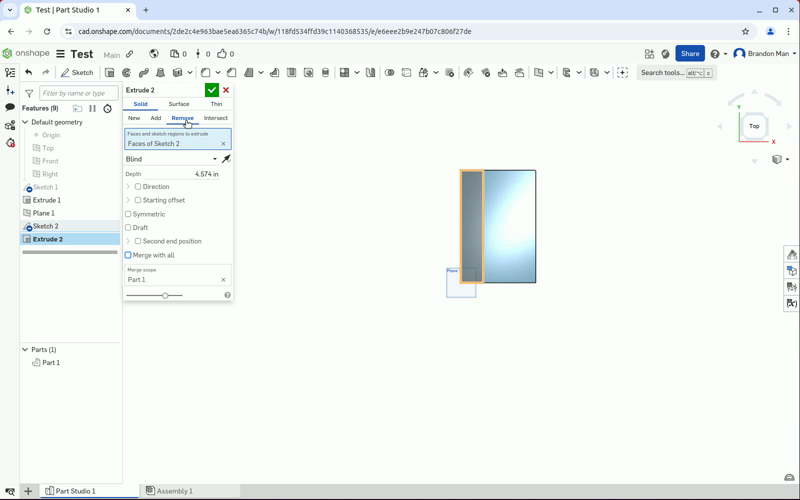
key(space)
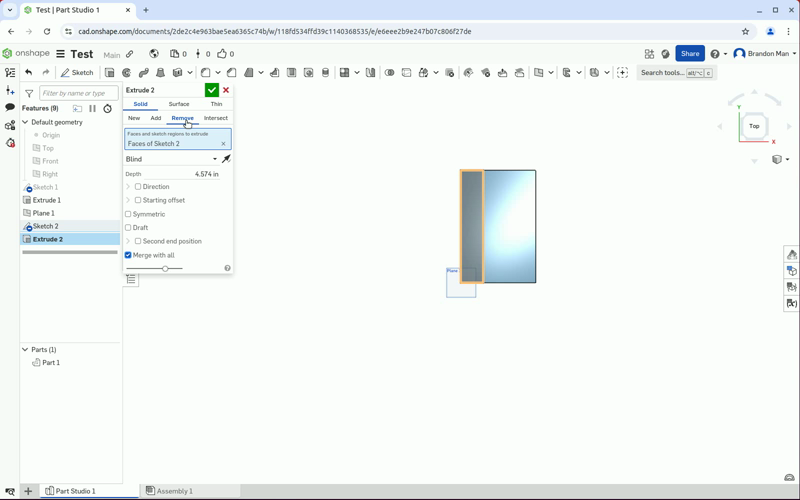
key(enter)
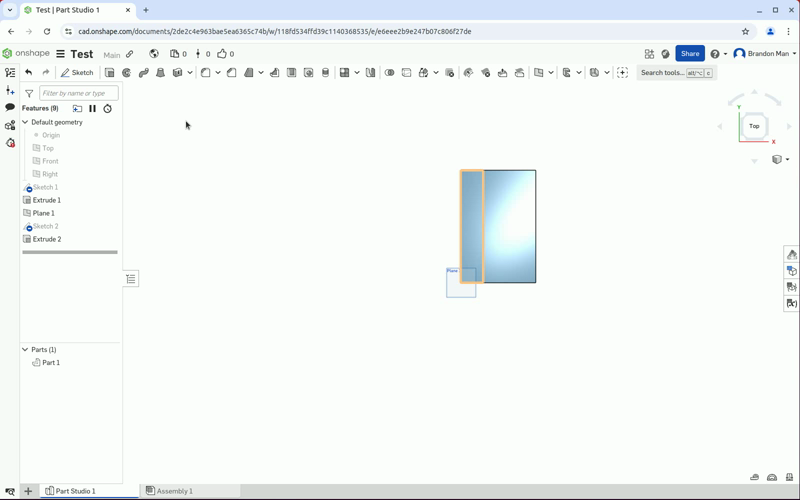
key(shift+h)
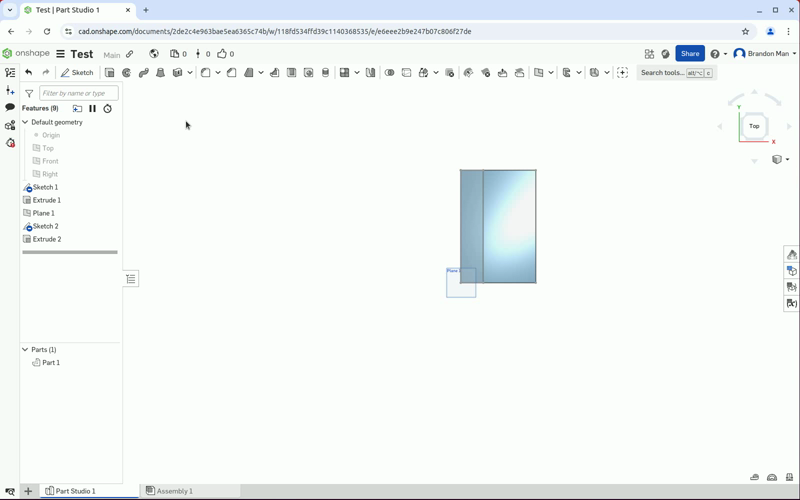
key(shift+h)
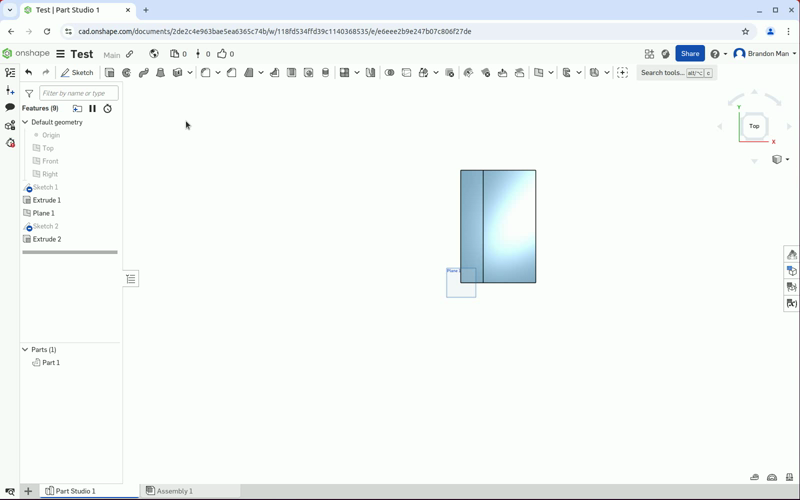
mouse_move(73, 189)
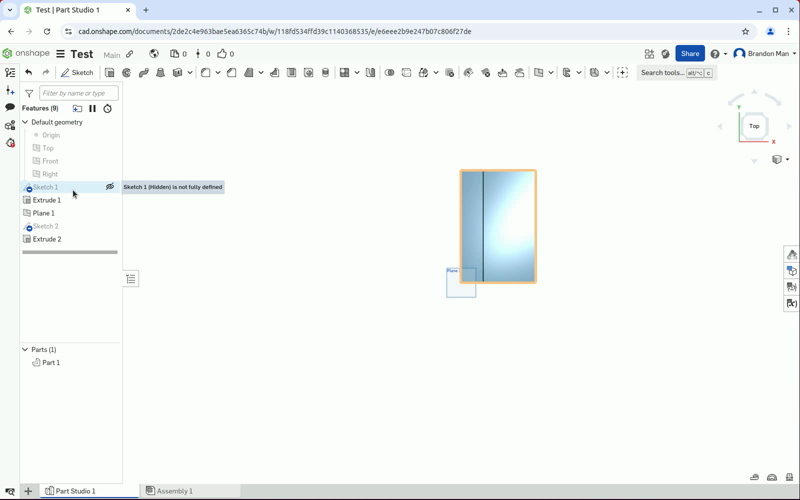
click(73, 189)
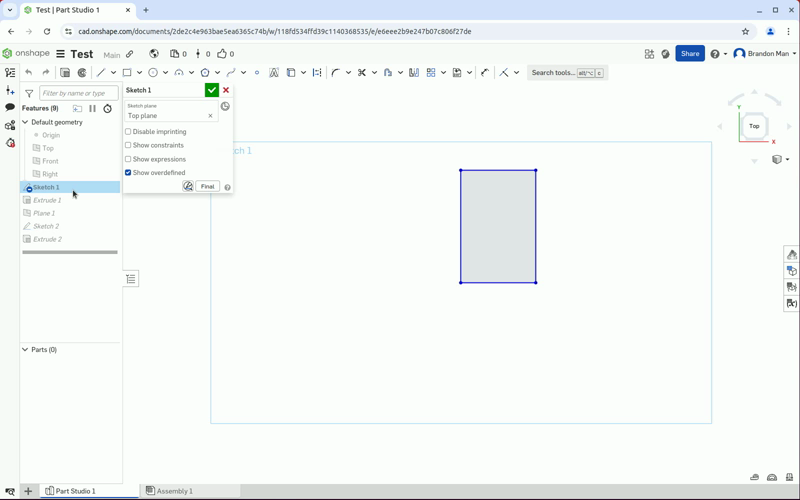
mouse_move(229, 92)
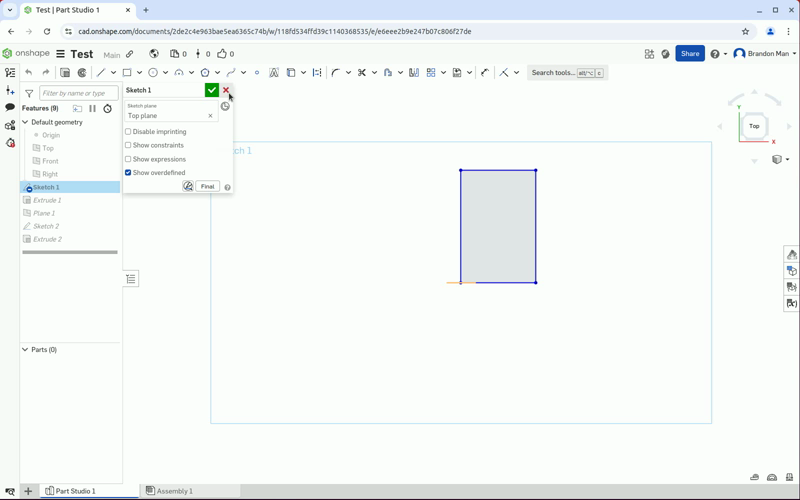
click(229, 92)
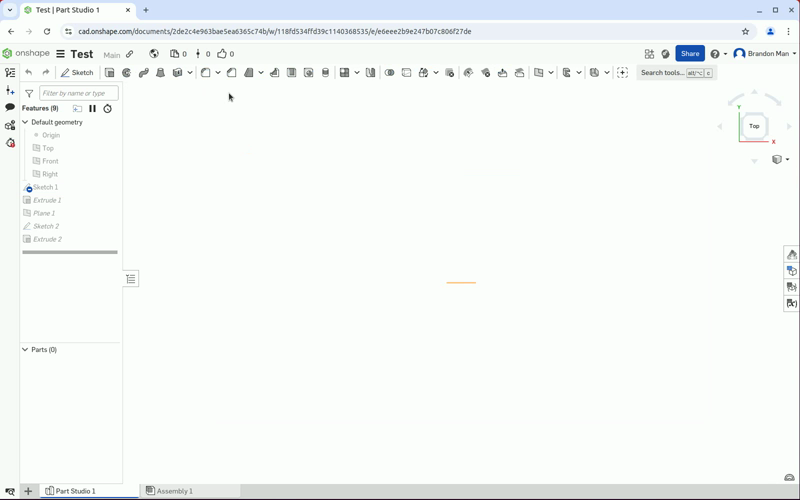
key(shift+s)
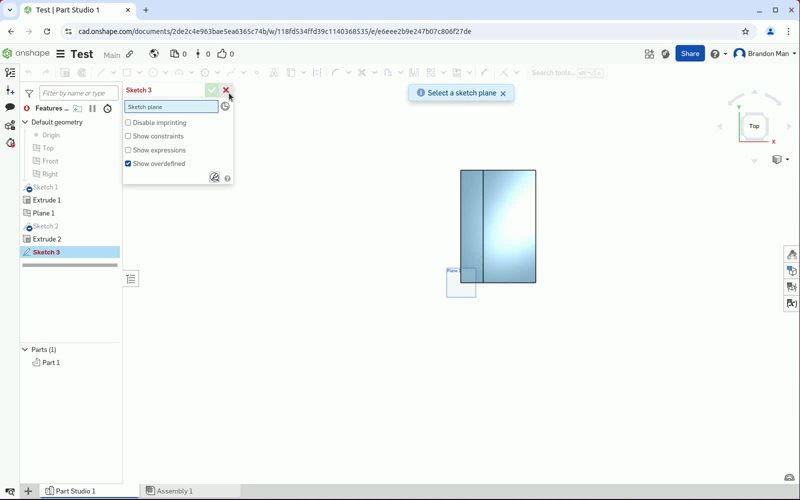
mouse_move(73, 215)
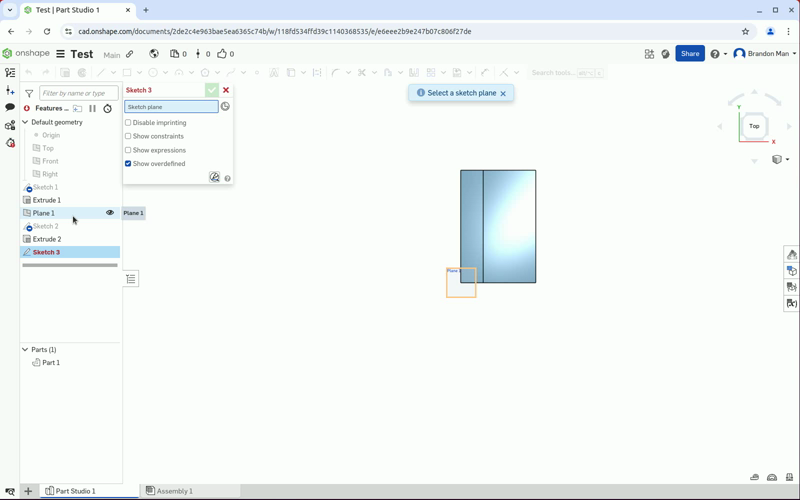
click(73, 215)
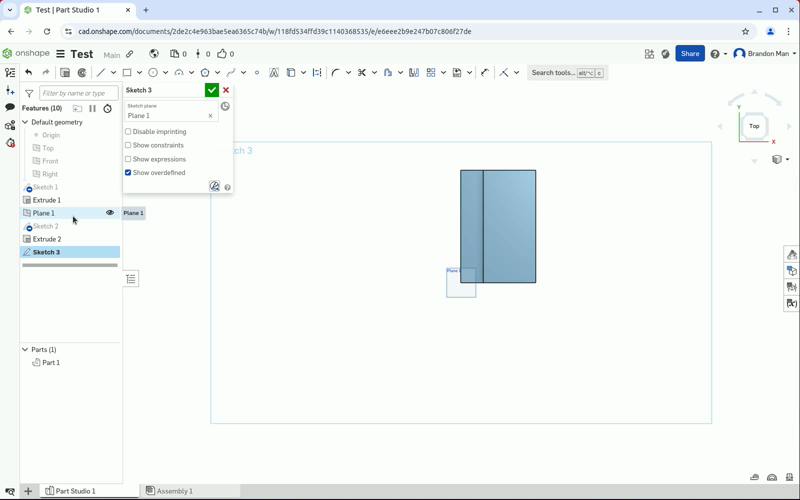
mouse_move(73, 352)
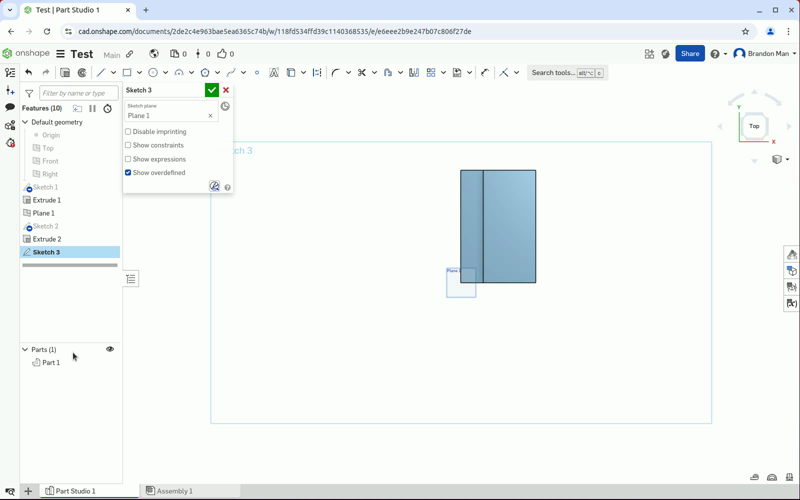
key(y)
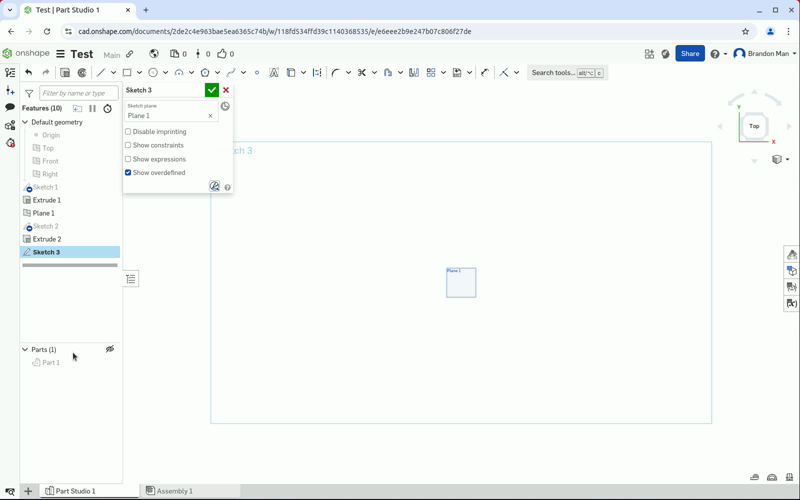
key(c)
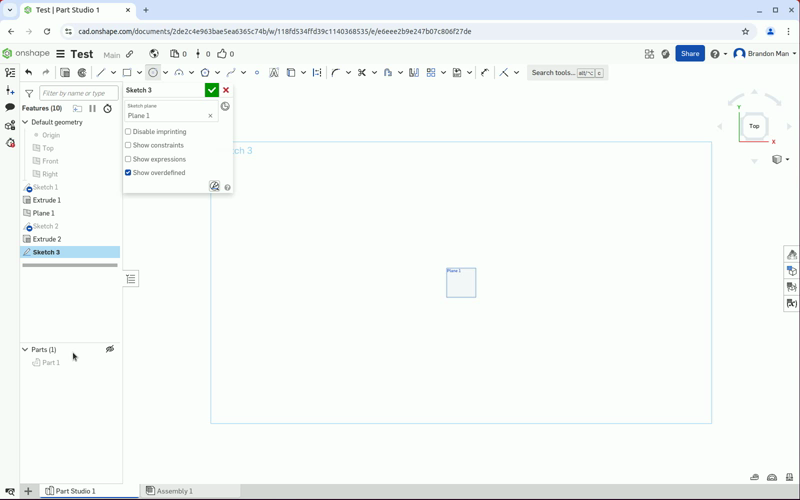
key_down(shift)
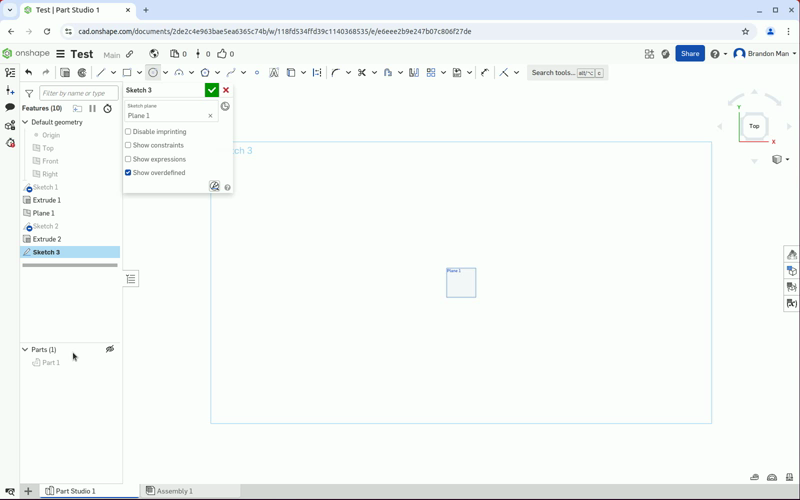
mouse_move(510, 226)
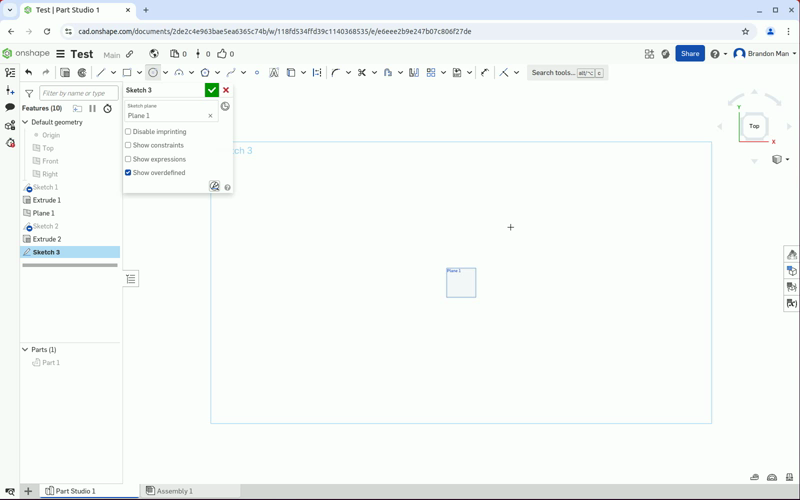
click(510, 226)
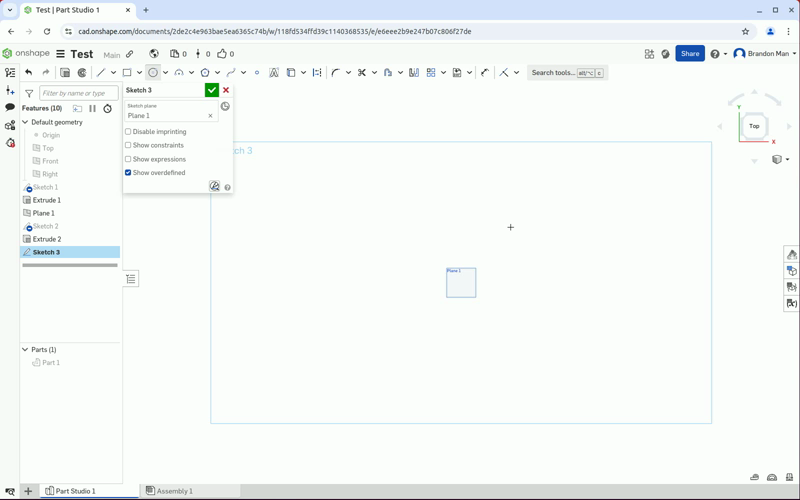
key_up(shift)
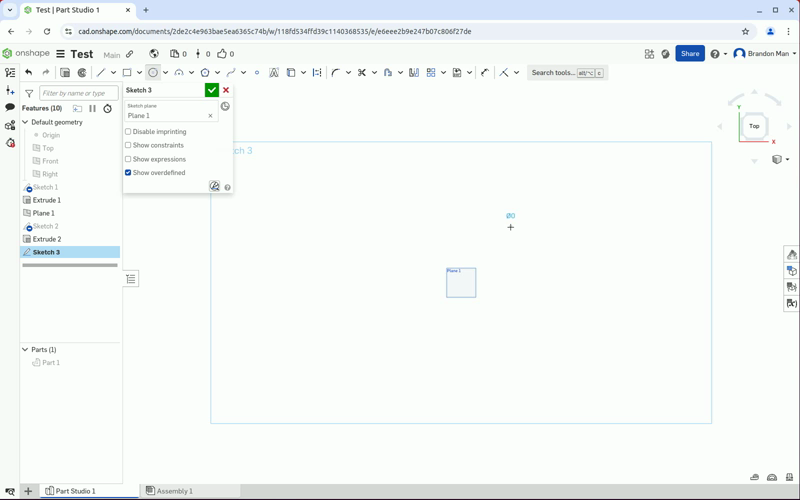
mouse_move(526, 226)
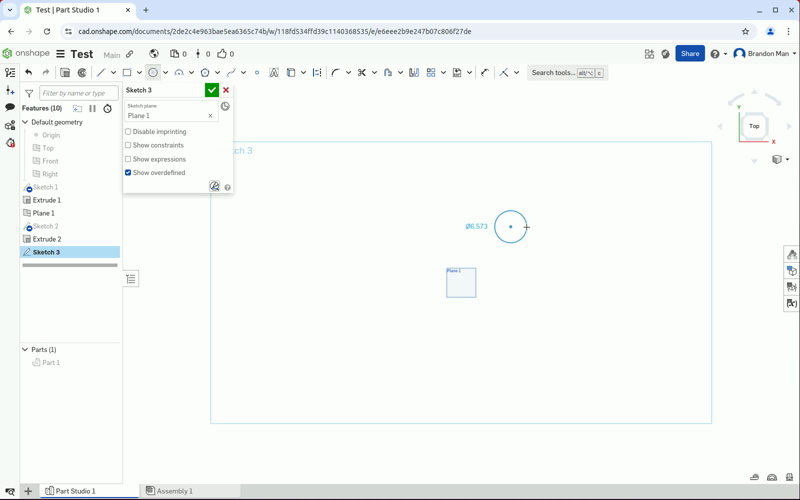
click(526, 226)
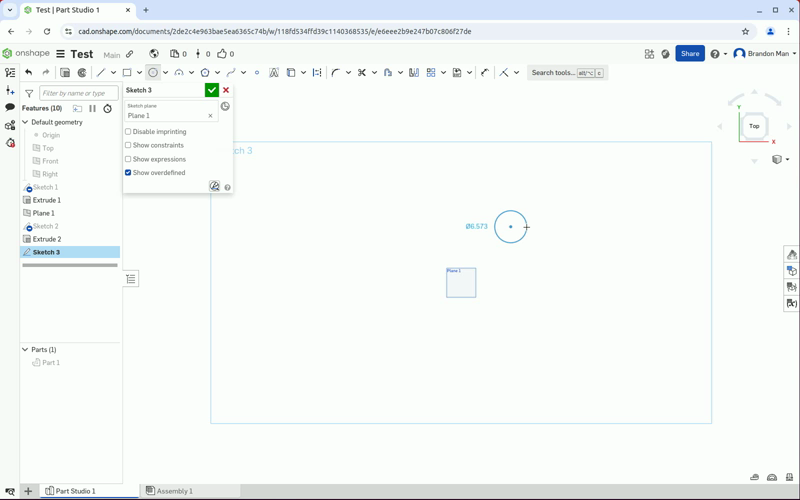
key(esc)
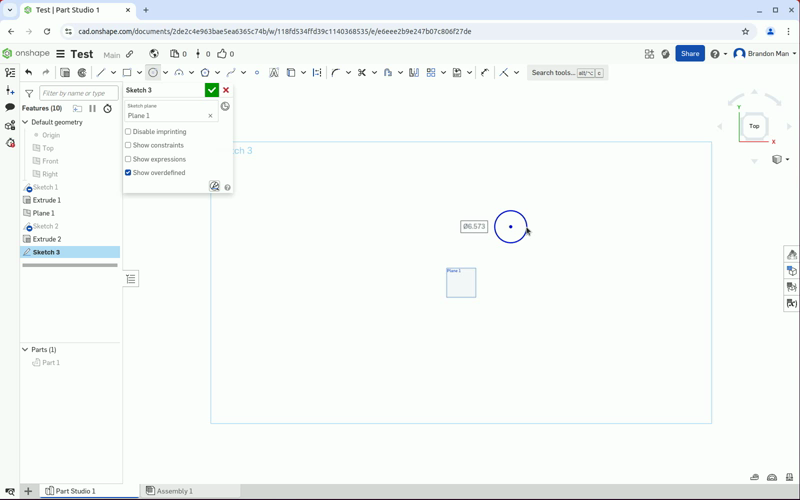
mouse_move(518, 230)
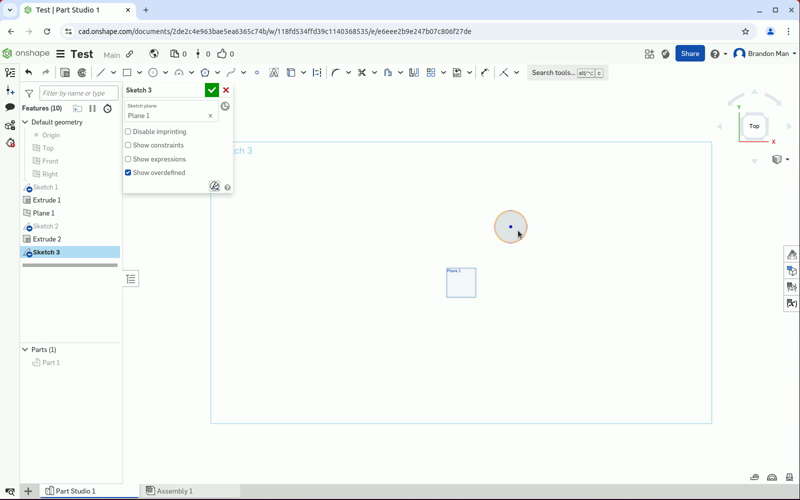
scroll(6)
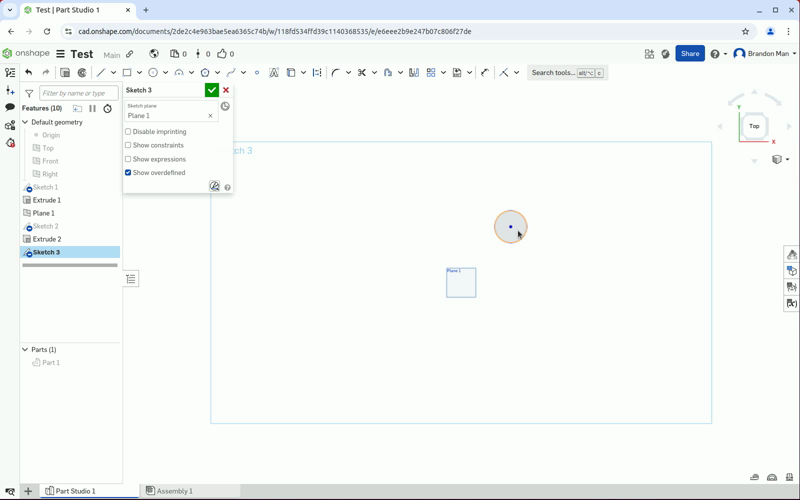
scroll(6)
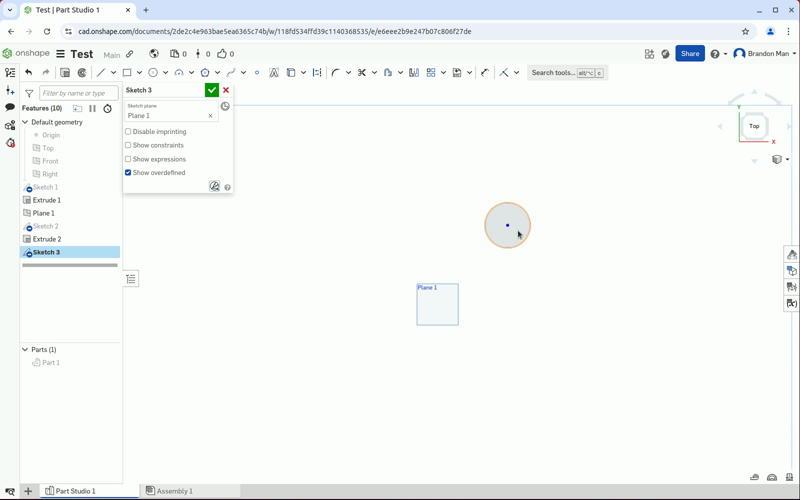
scroll(6)
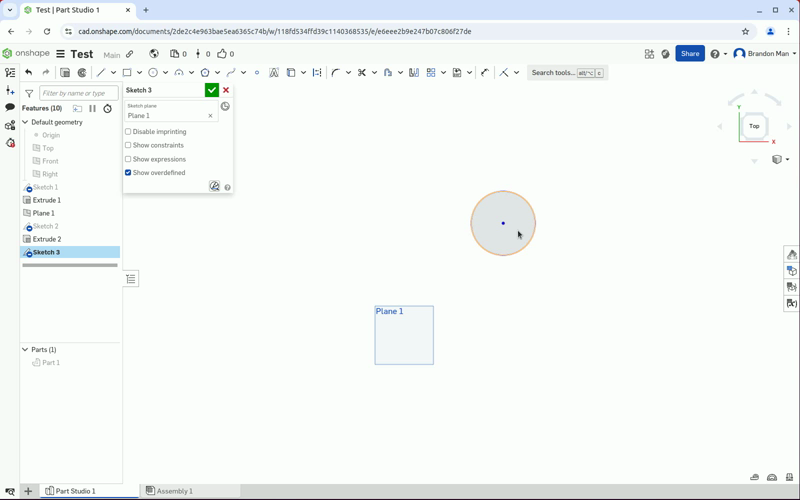
scroll(6)
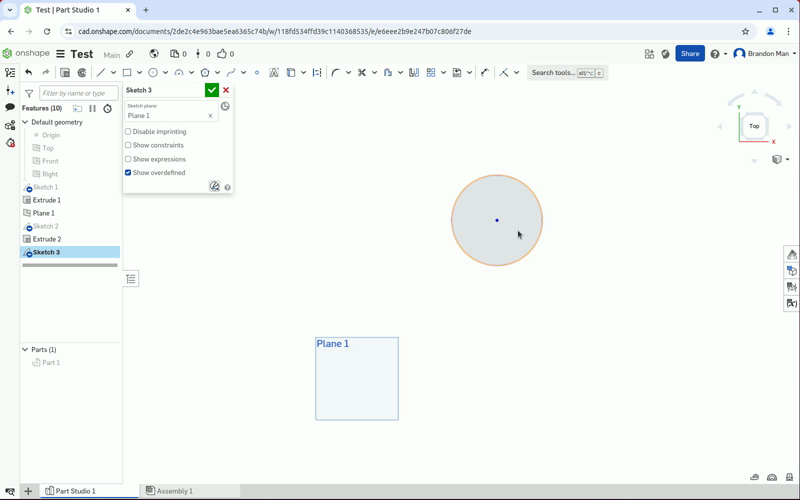
scroll(6)
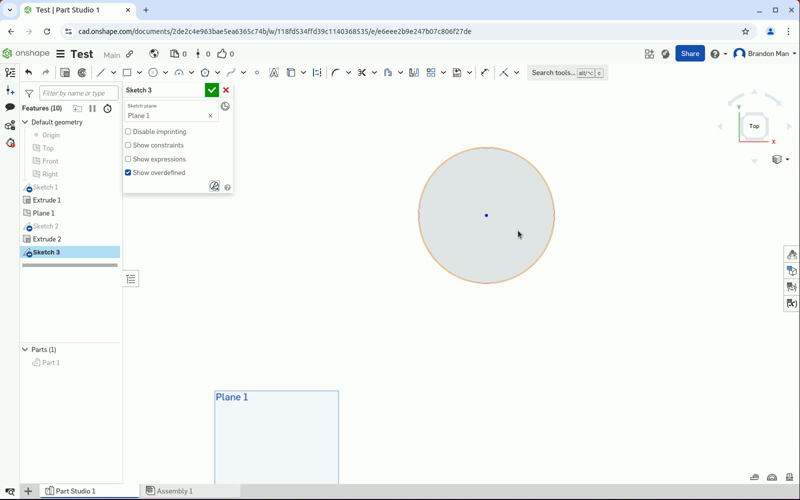
scroll(6)
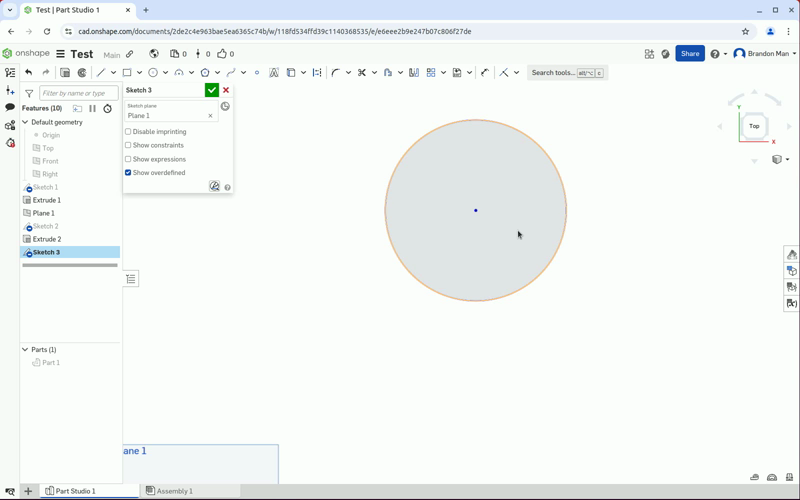
scroll(6)
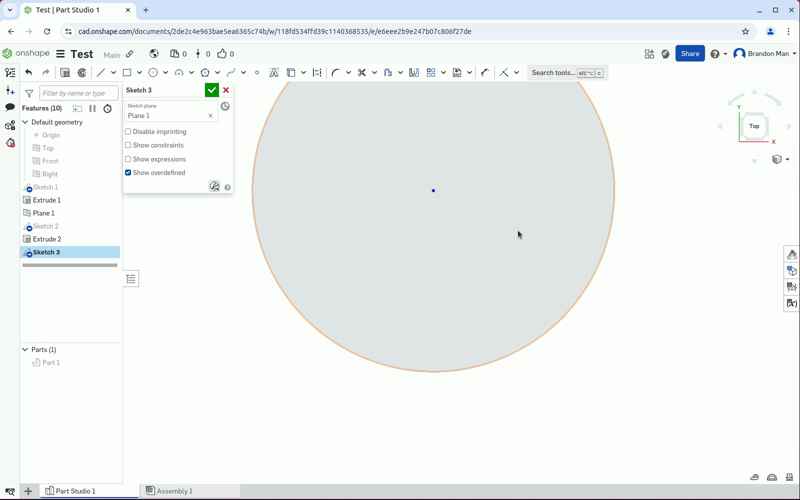
click(518, 230)
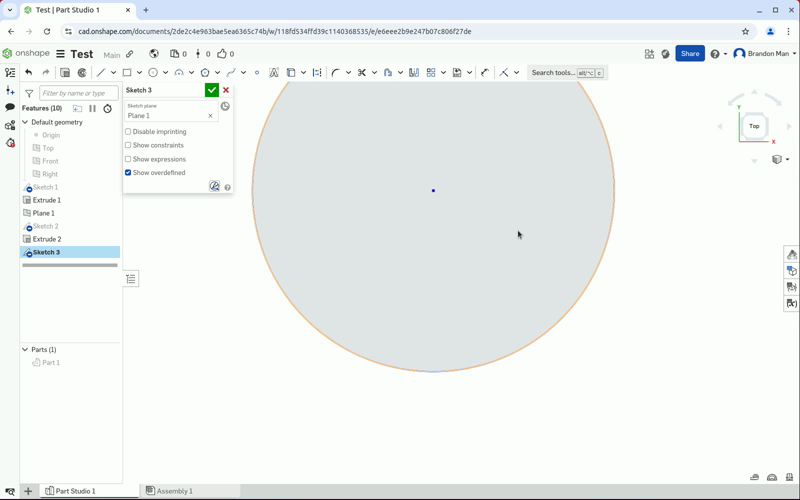
scroll(-6)
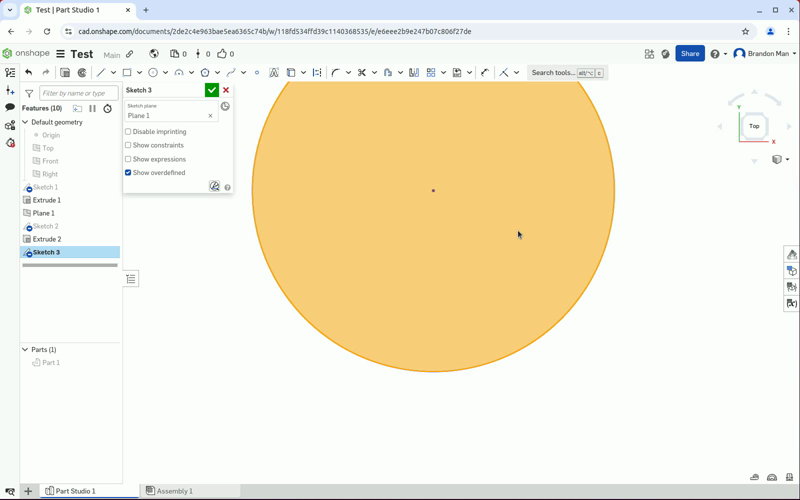
scroll(-6)
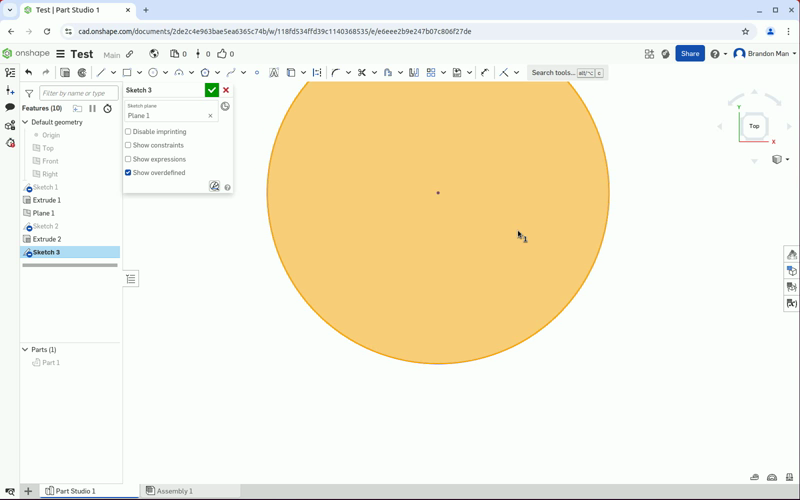
scroll(-6)
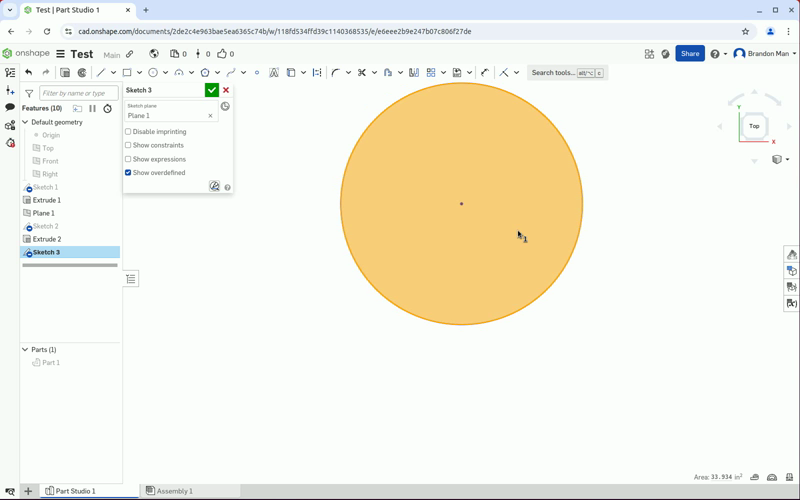
scroll(-6)
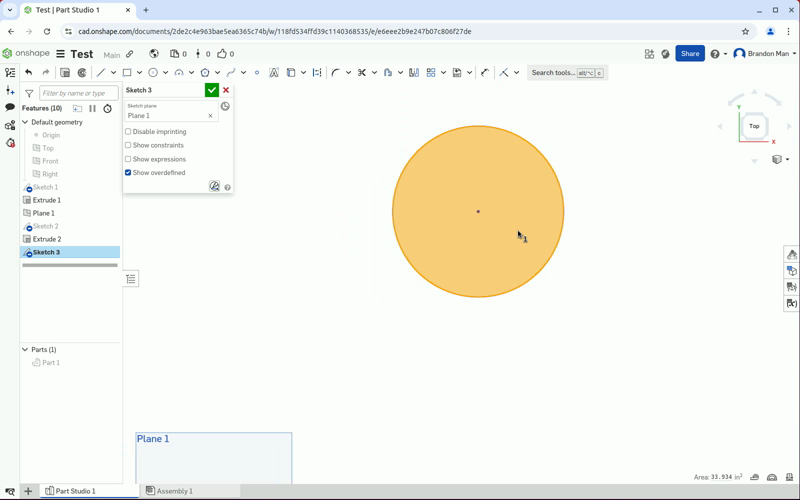
scroll(-6)
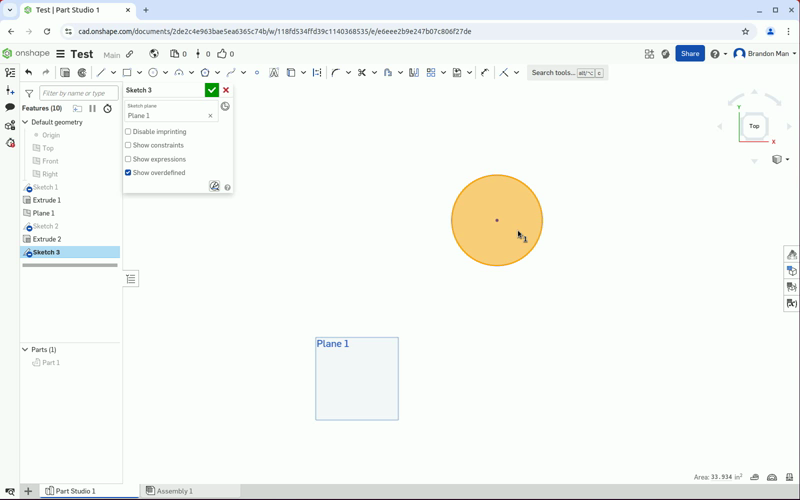
scroll(-6)
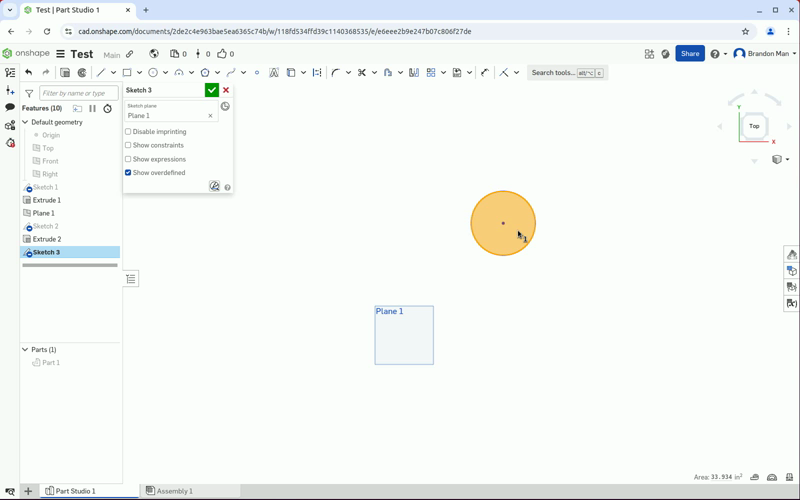
scroll(-6)
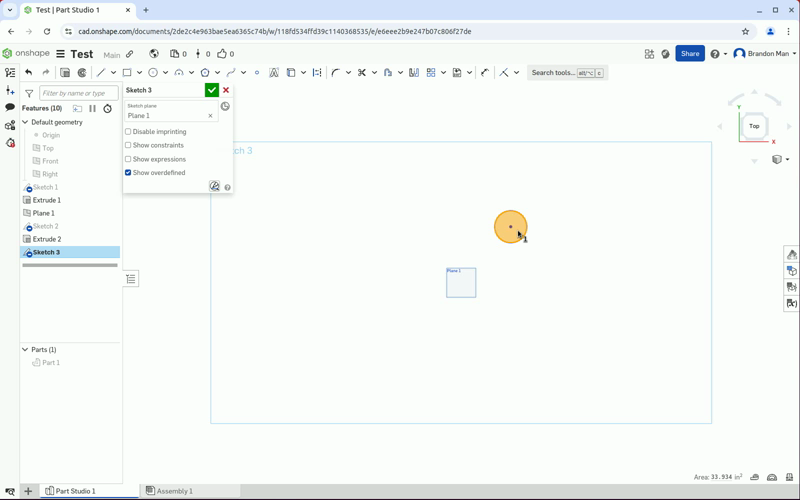
mouse_move(73, 352)
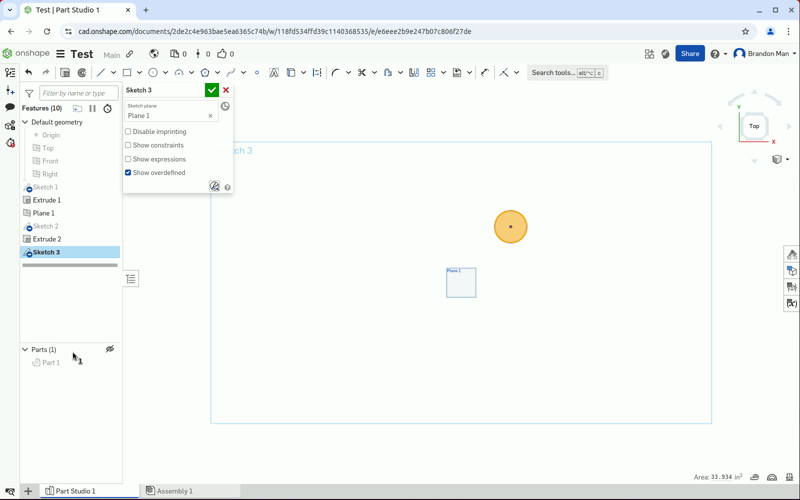
key(shift+y)
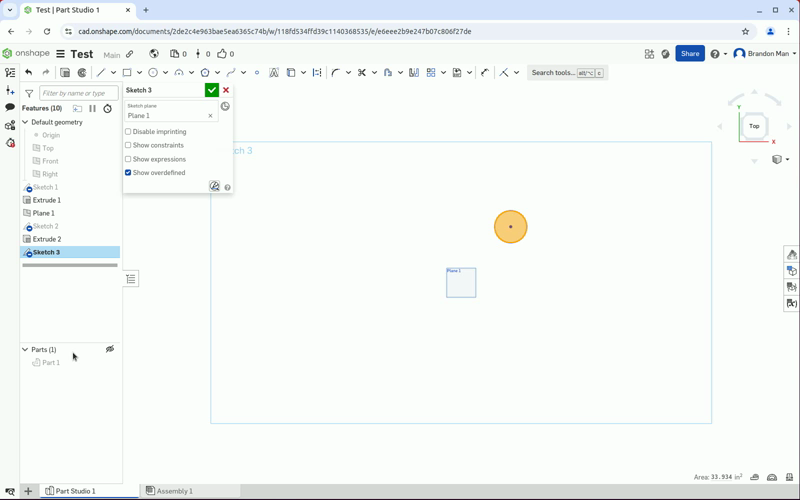
key(shift+e)
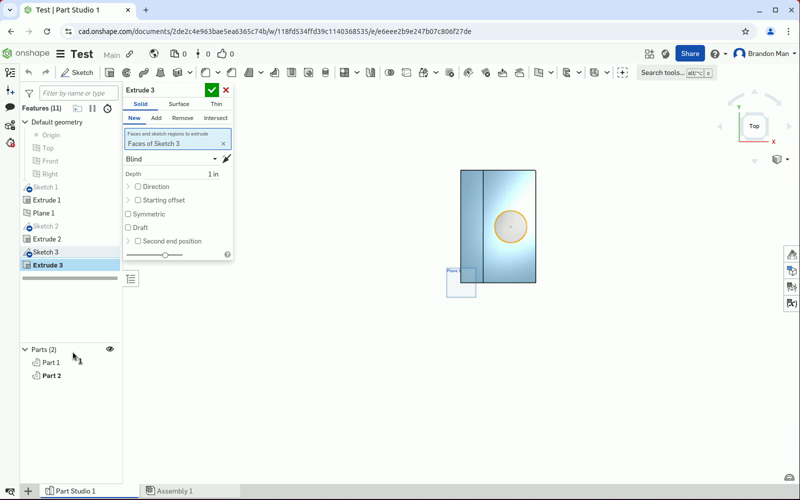
mouse_move(143, 106)
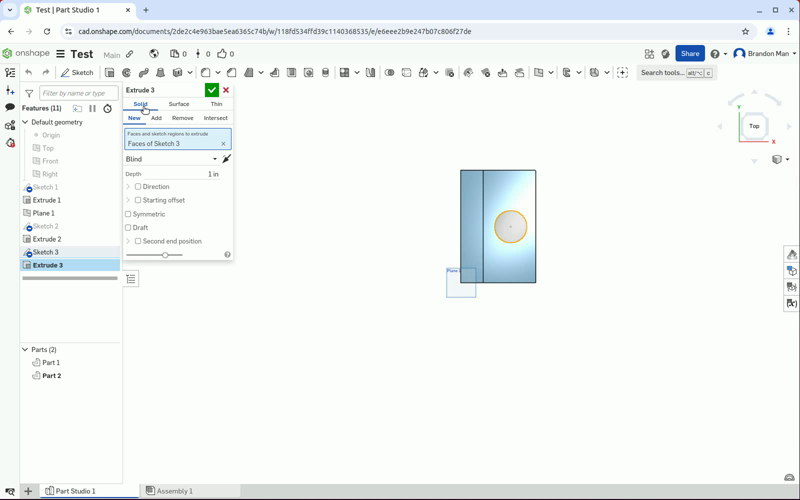
click(143, 106)
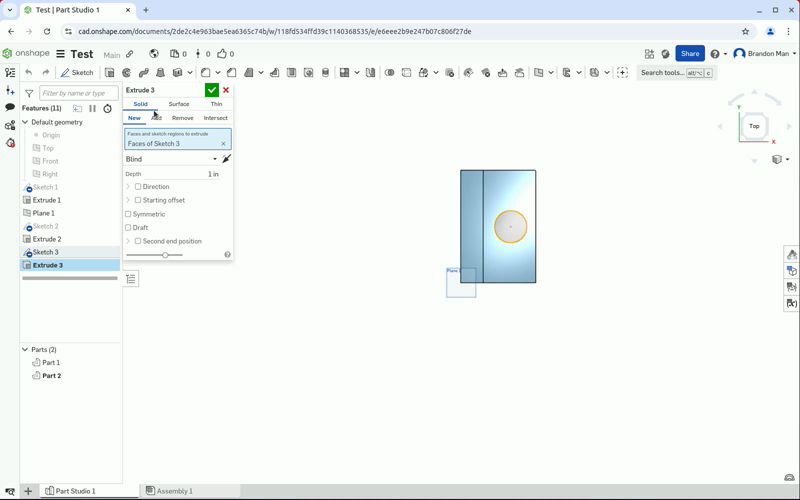
mouse_move(186, 120)
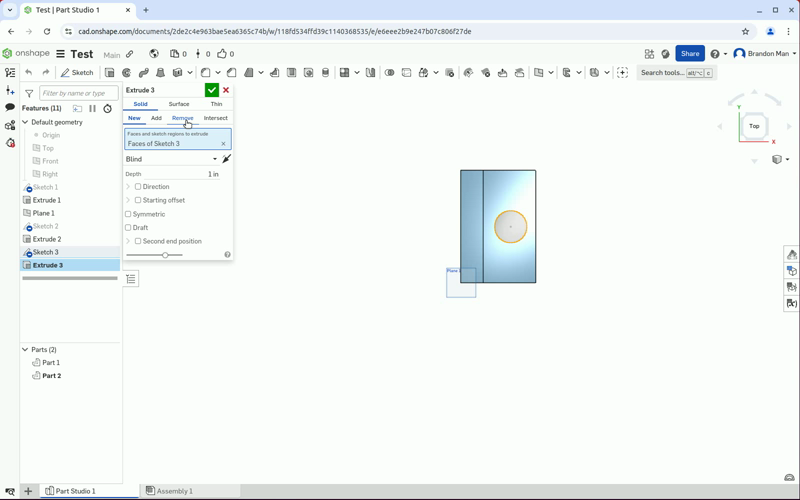
click(186, 120)
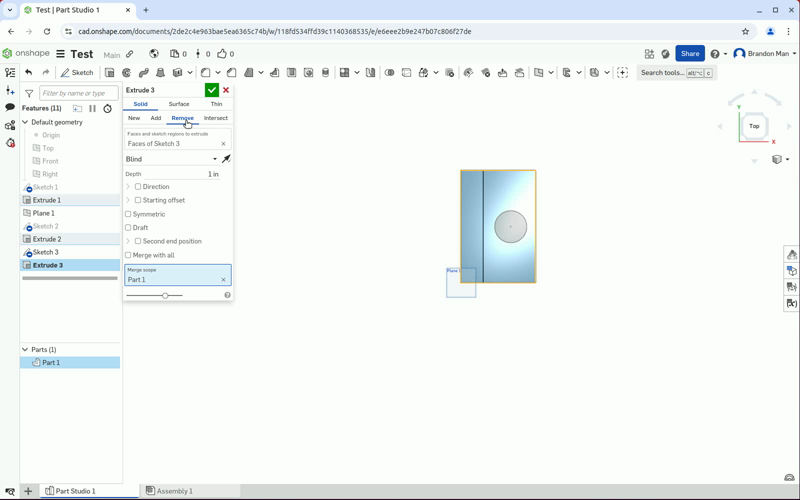
key(tab, 4)
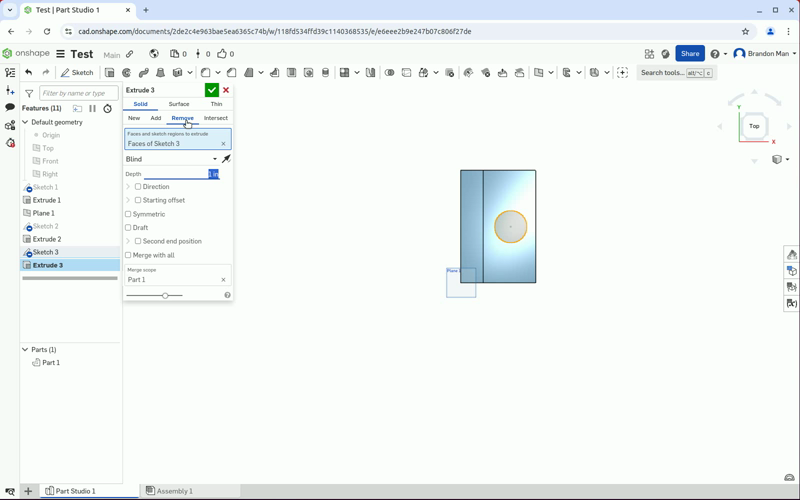
text(30.811)
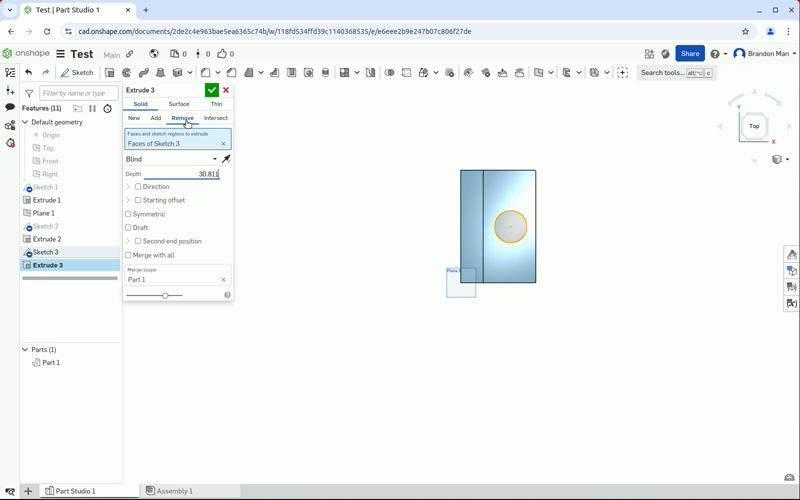
key(tab, 6)
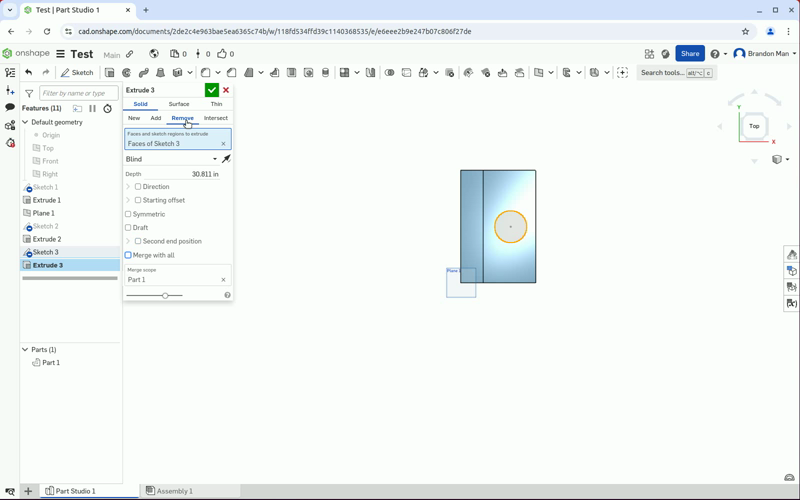
key(space)
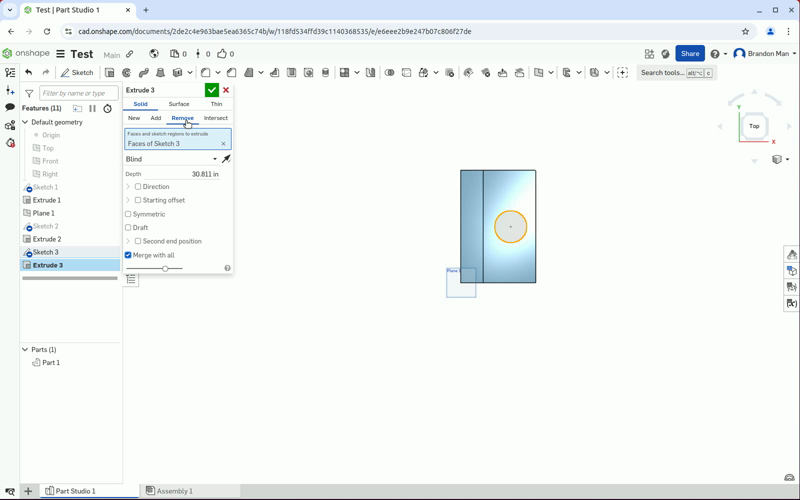
key(enter)
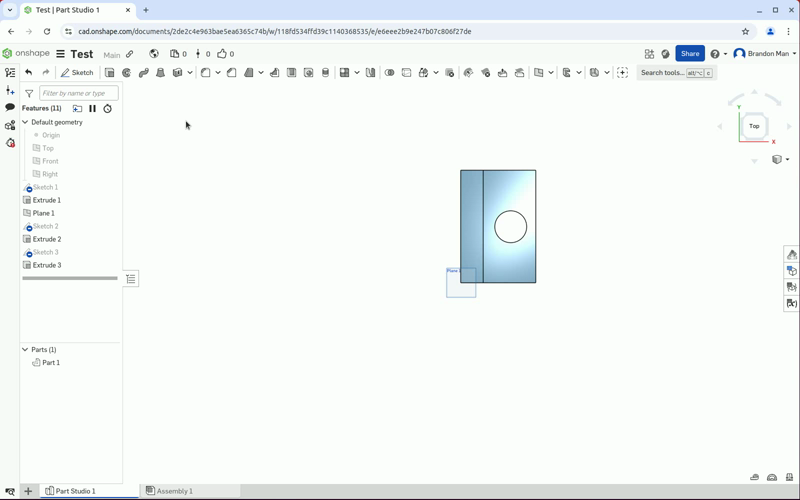
key(shift+h)
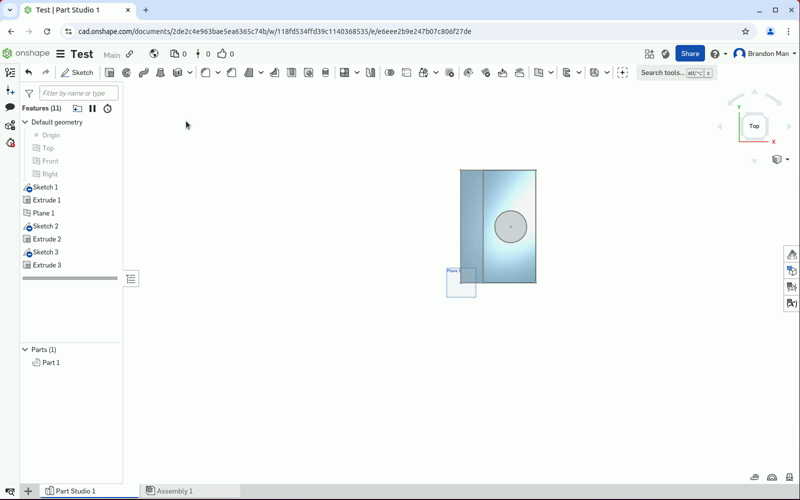
key(shift+h)
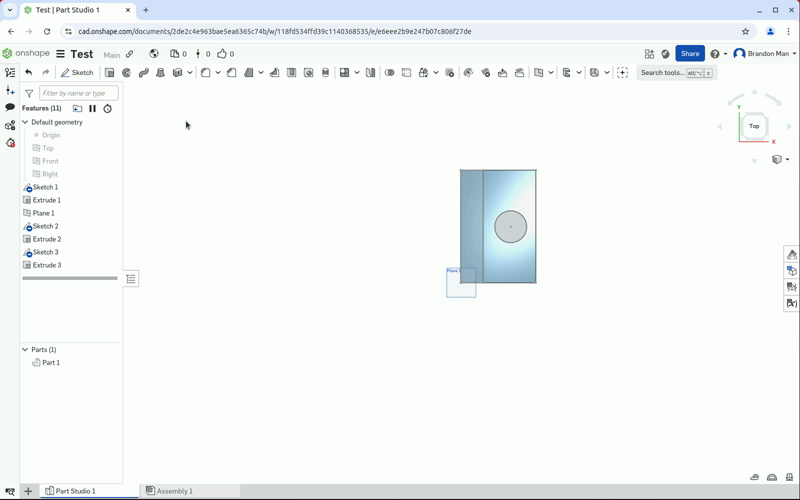
key(shift+7)
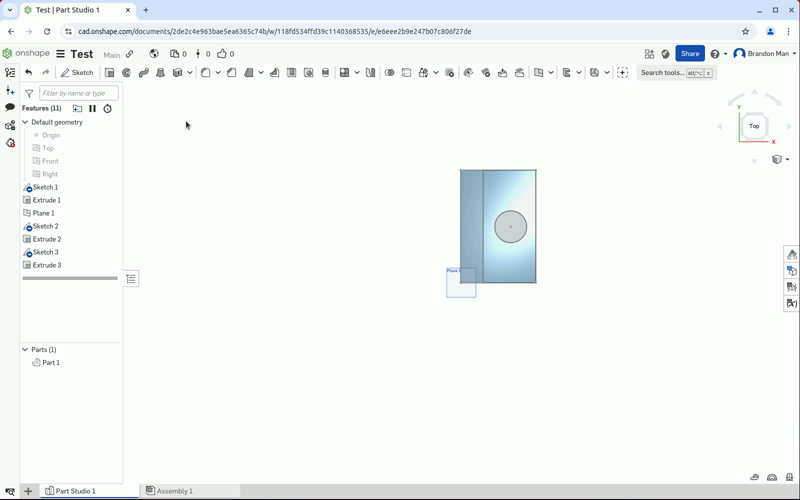
key(up, 3)
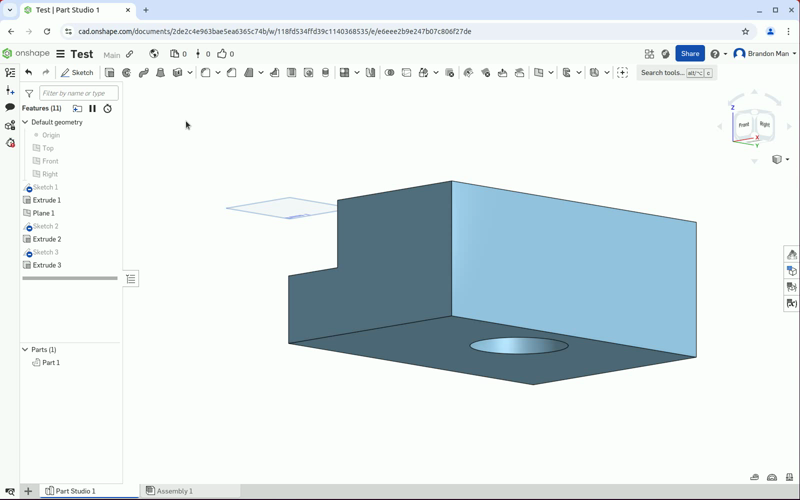
key(left, 3)
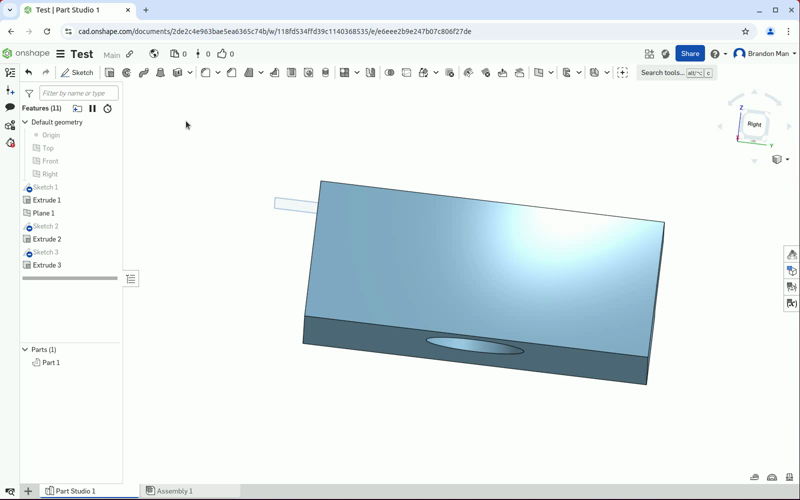
key(right, 3)
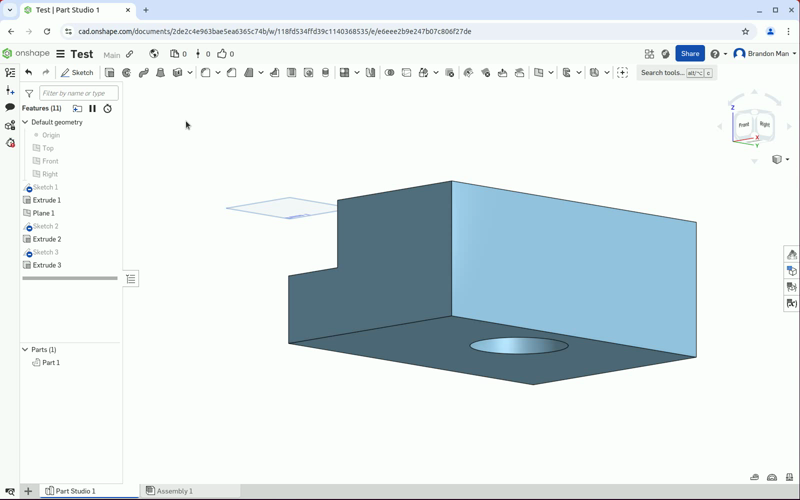
key(down, 3)
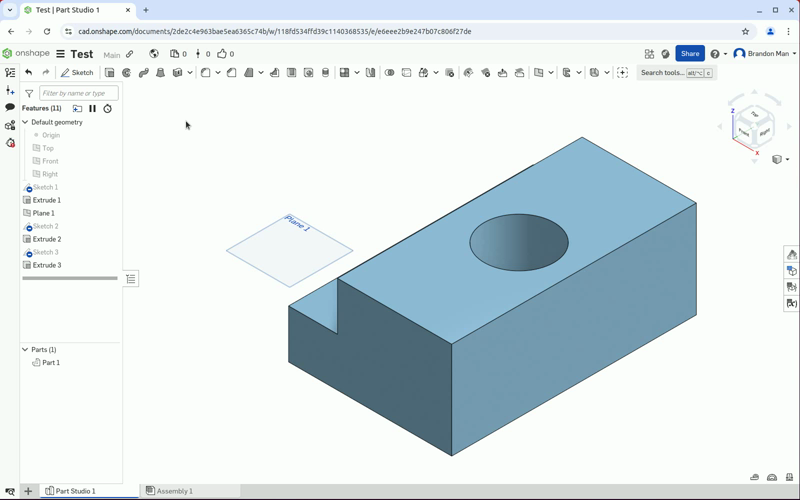
mouse_move(73, 189)
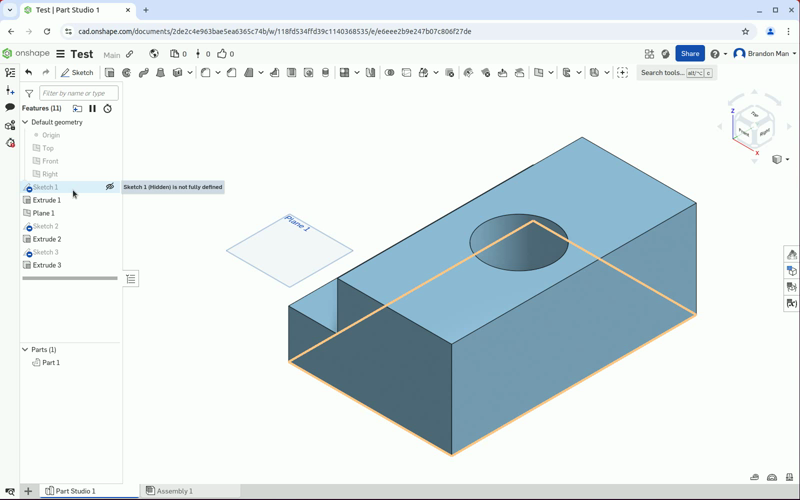
click(73, 189)